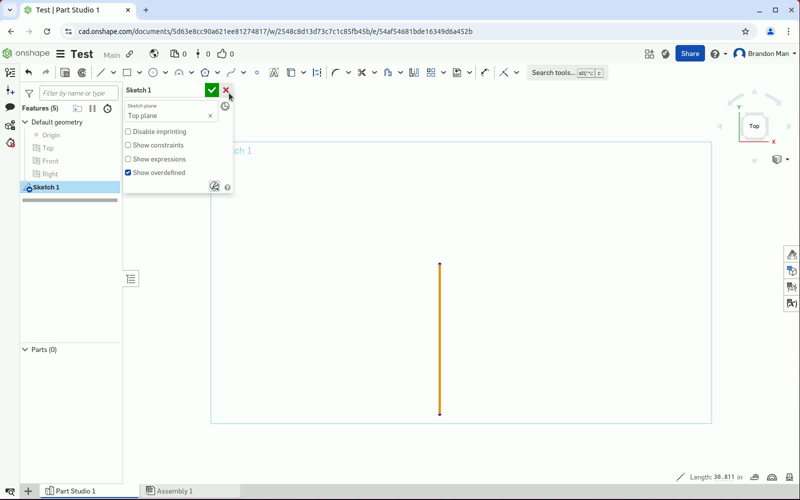
key(shift+h)
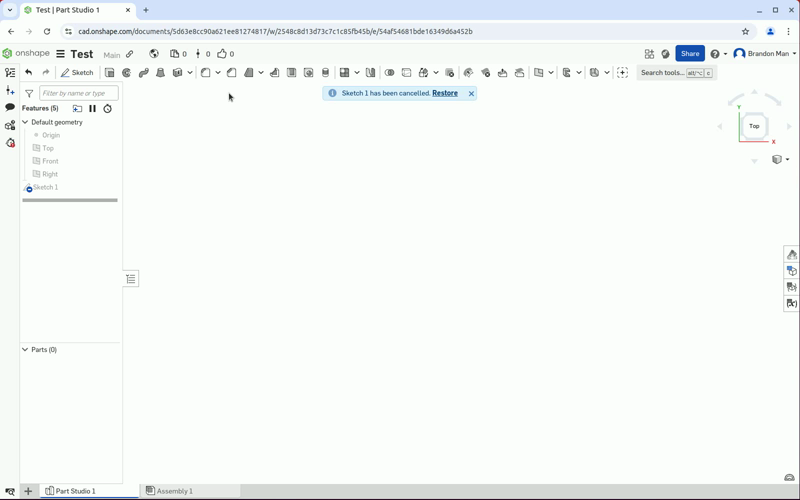
mouse_move(73, 352)
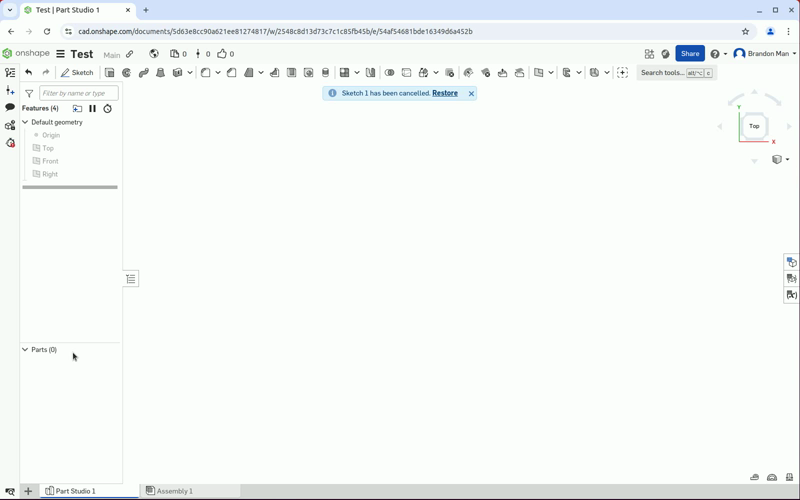
key(y)
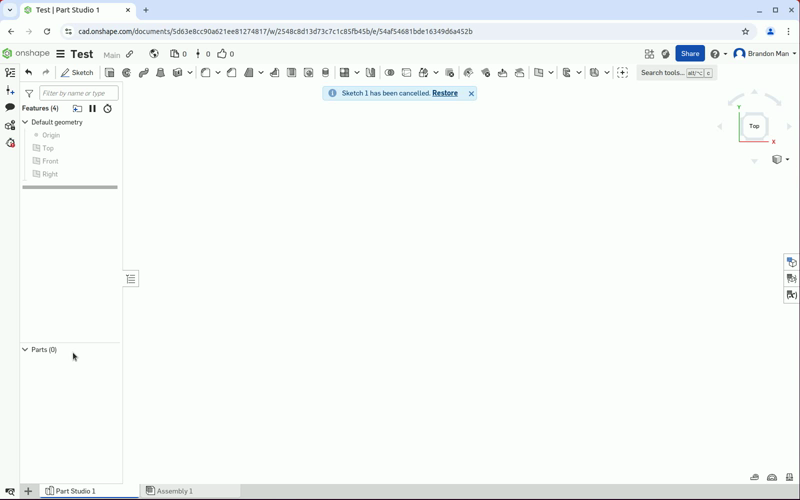
key(shift+p)
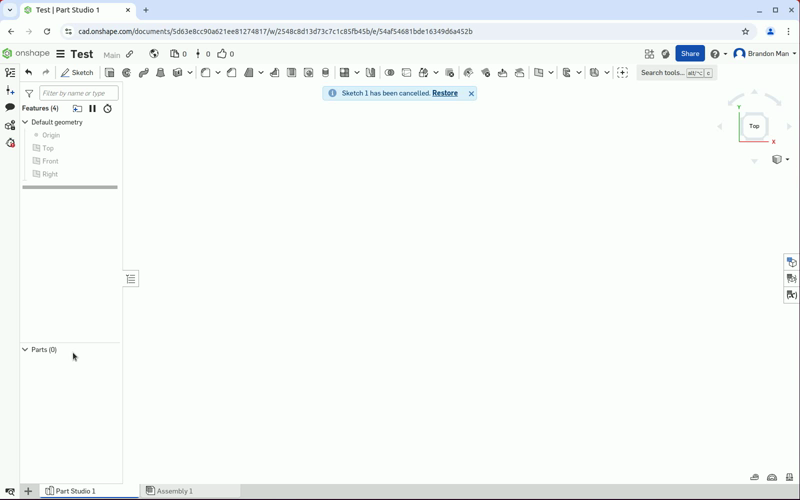
key(space)
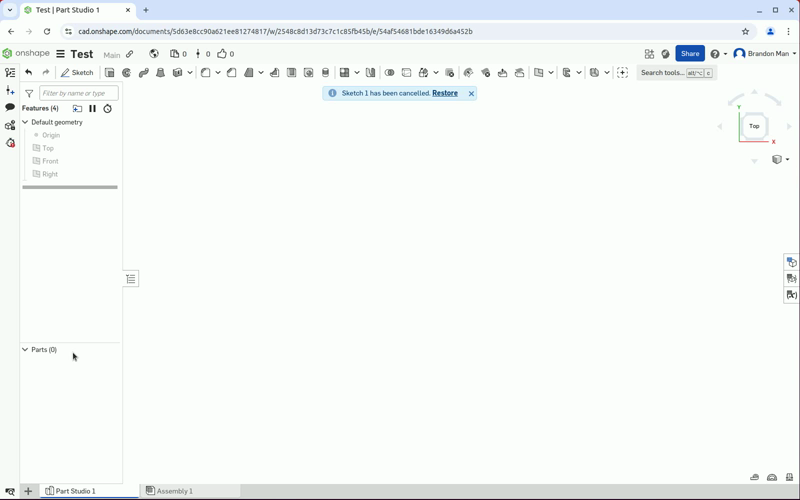
key_down(shift)
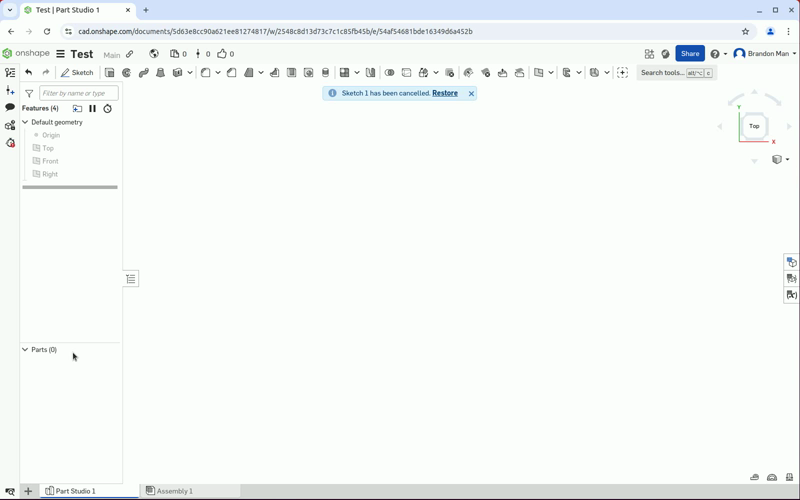
key(up)
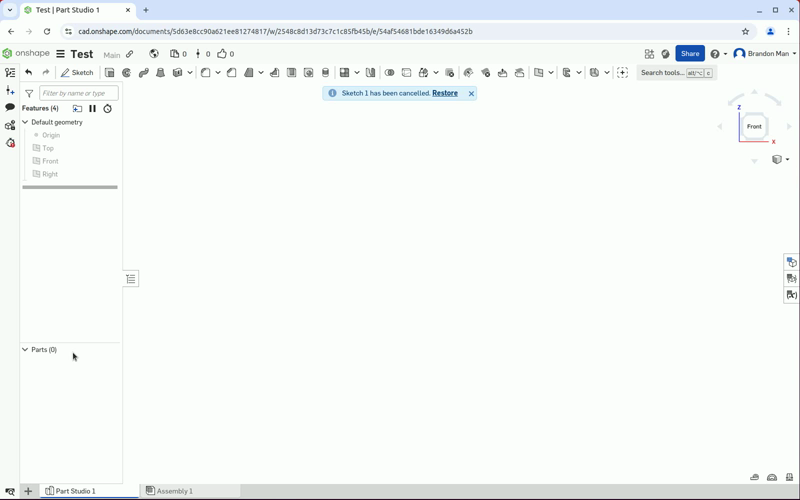
key_up(shift)
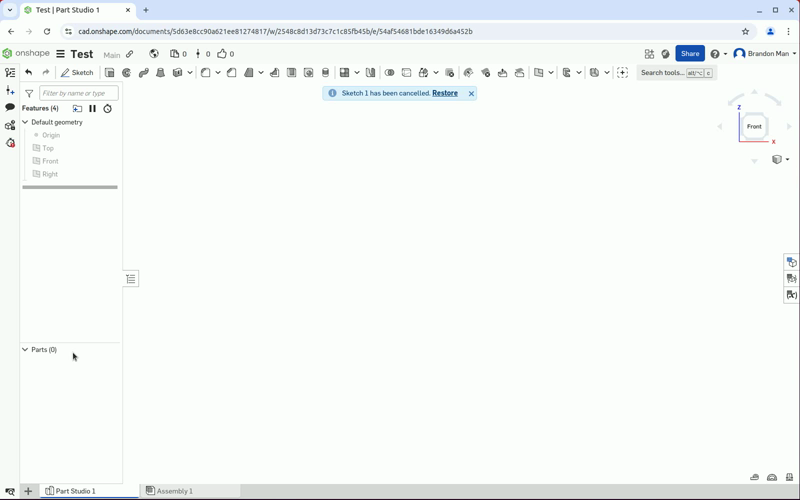
mouse_move(73, 352)
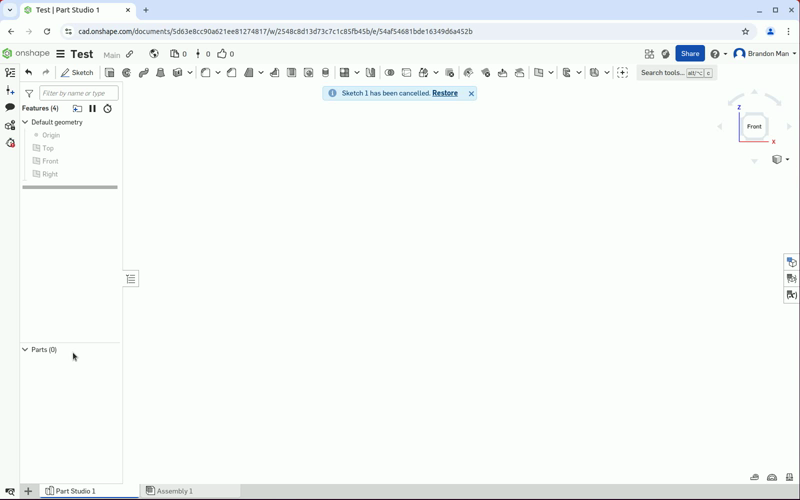
key(shift+y)
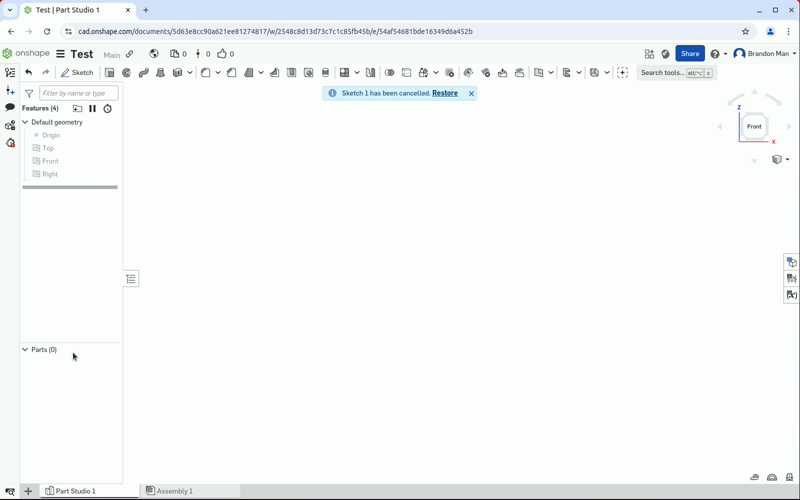
key(shift+s)
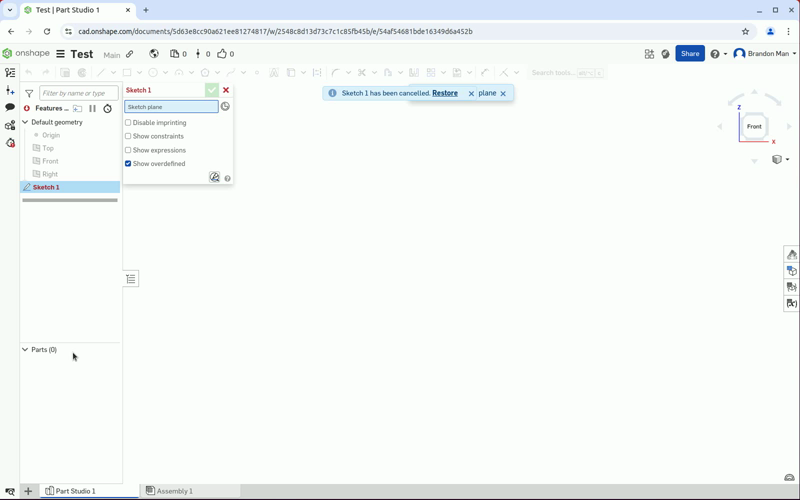
mouse_move(73, 163)
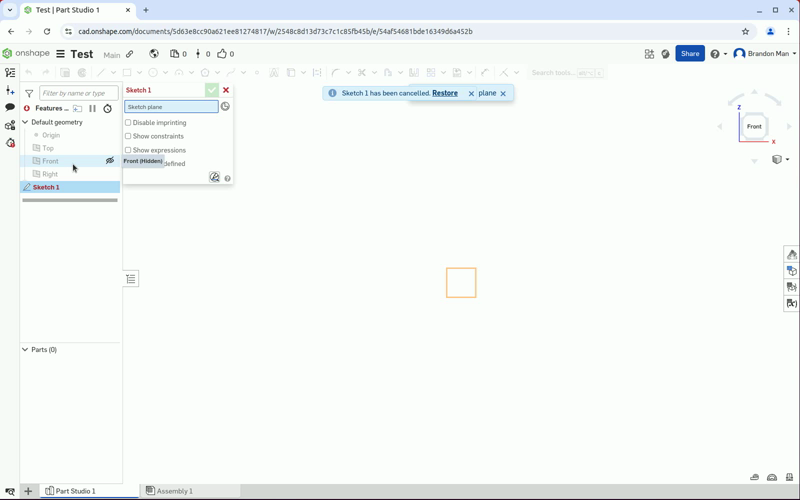
click(73, 163)
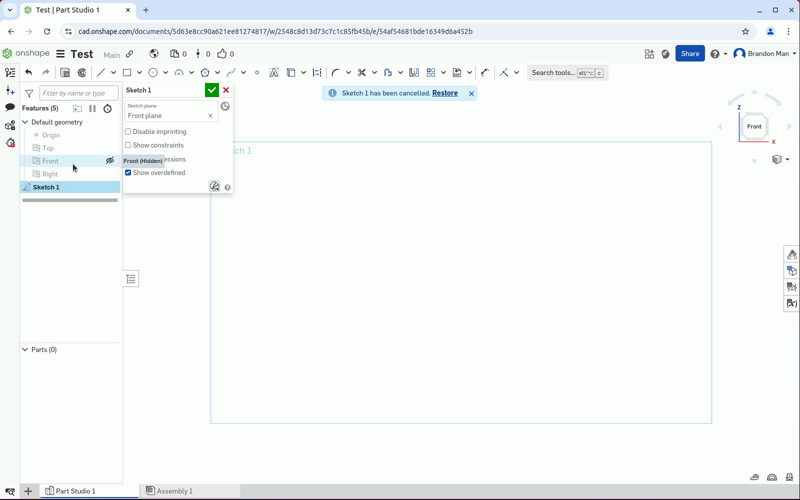
mouse_move(73, 352)
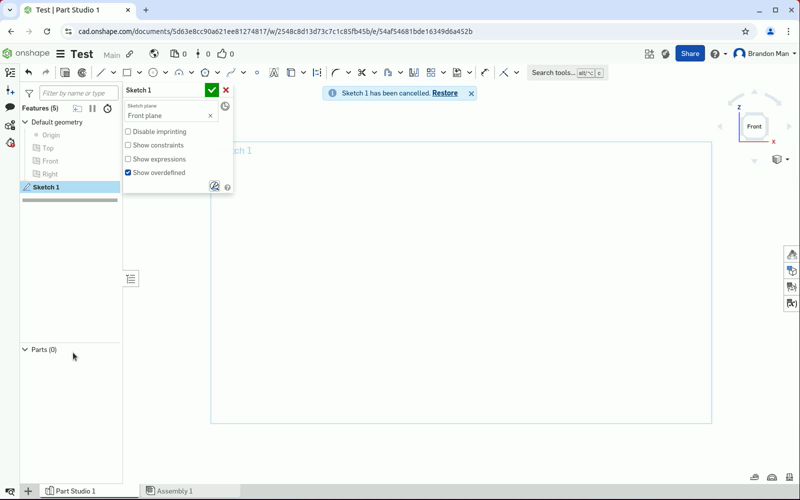
key(y)
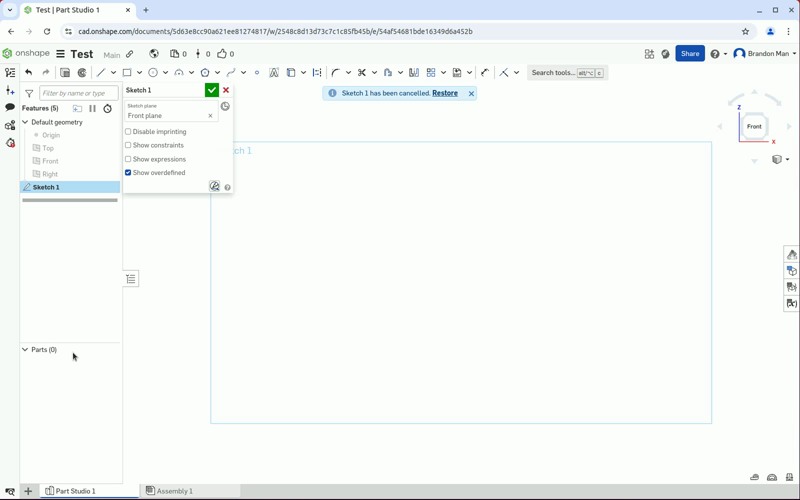
key(c)
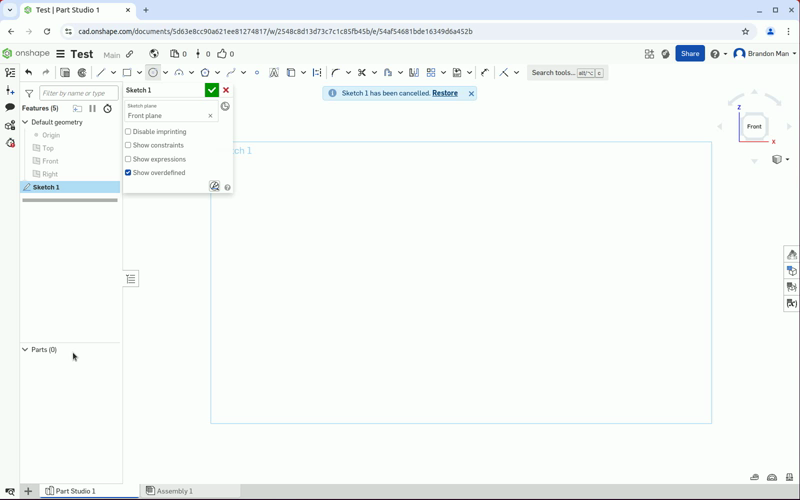
key_down(shift)
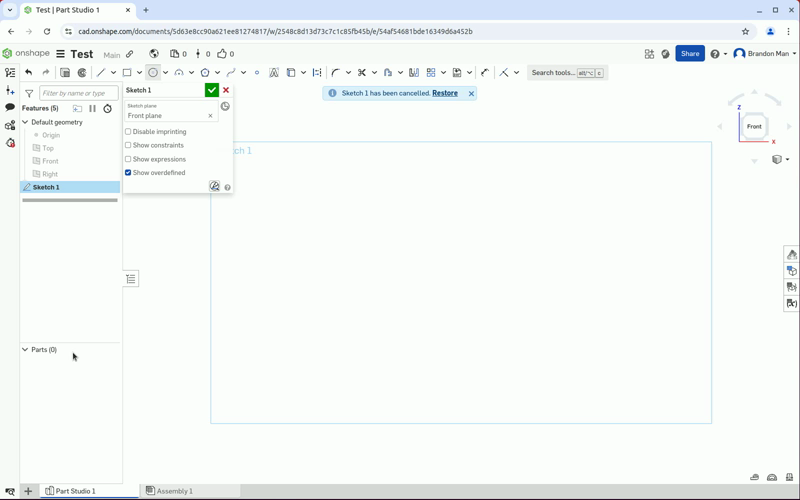
mouse_move(460, 282)
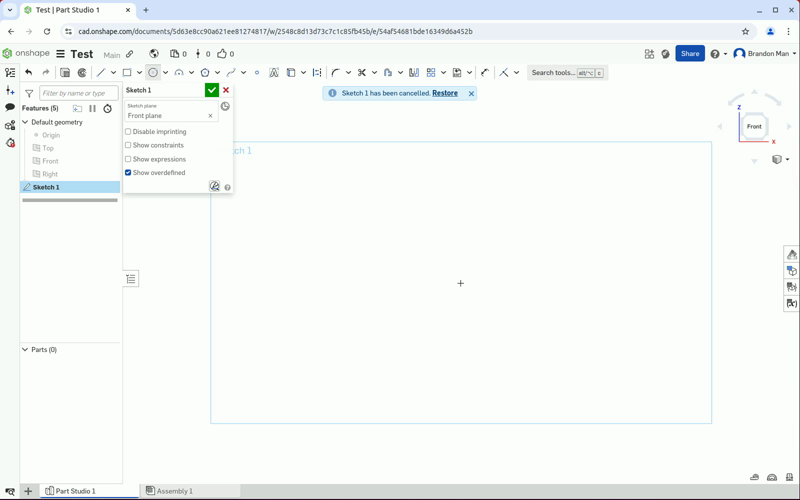
click(460, 282)
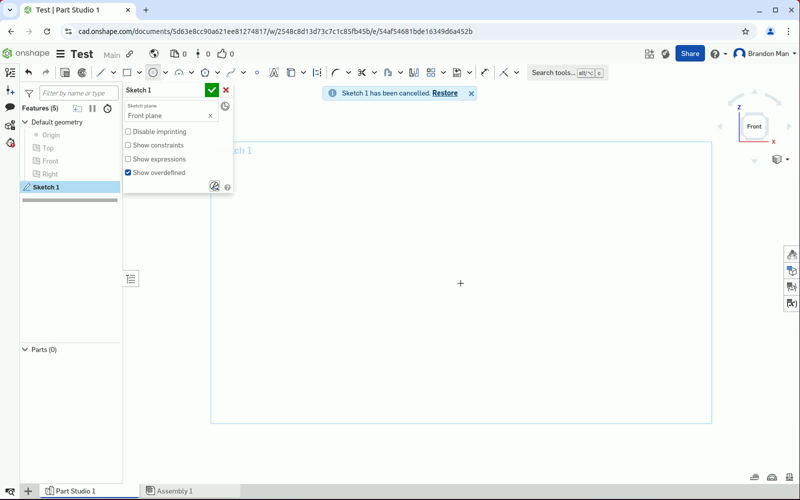
key_up(shift)
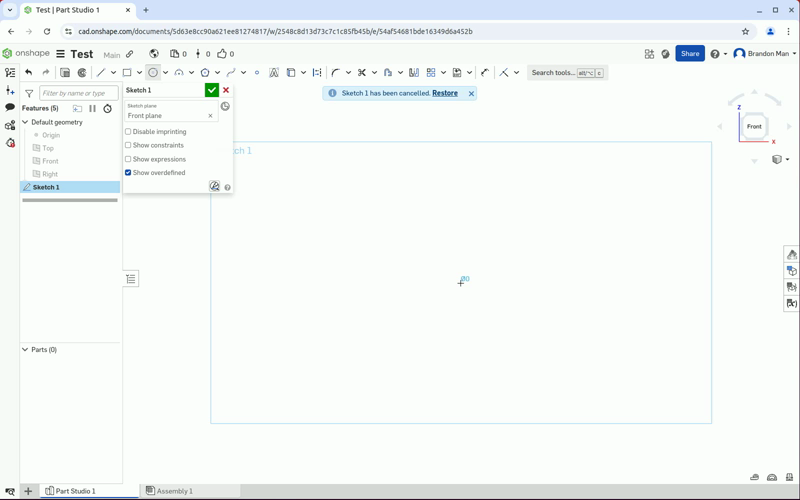
mouse_move(505, 282)
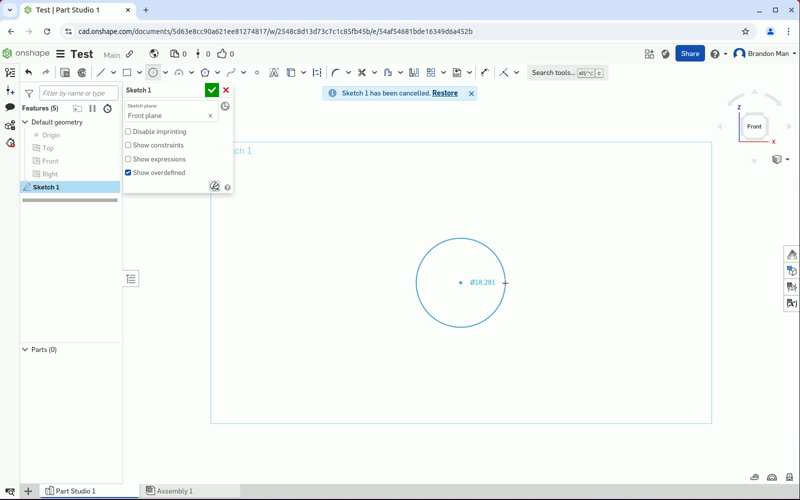
click(505, 282)
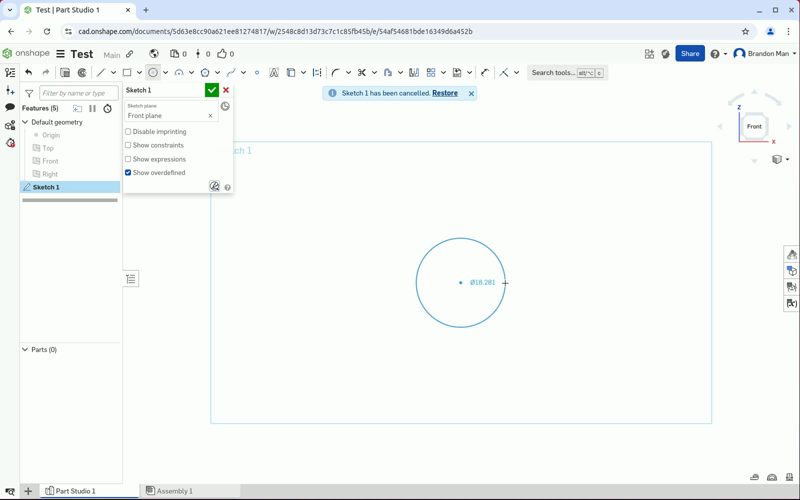
key(esc)
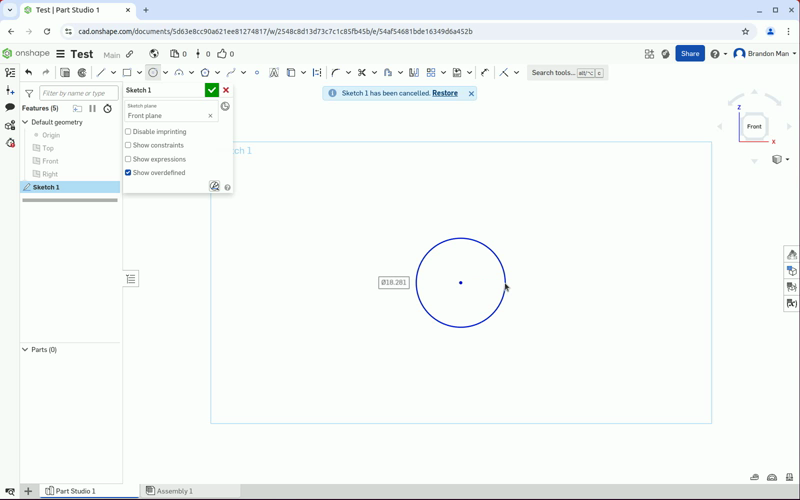
key(c)
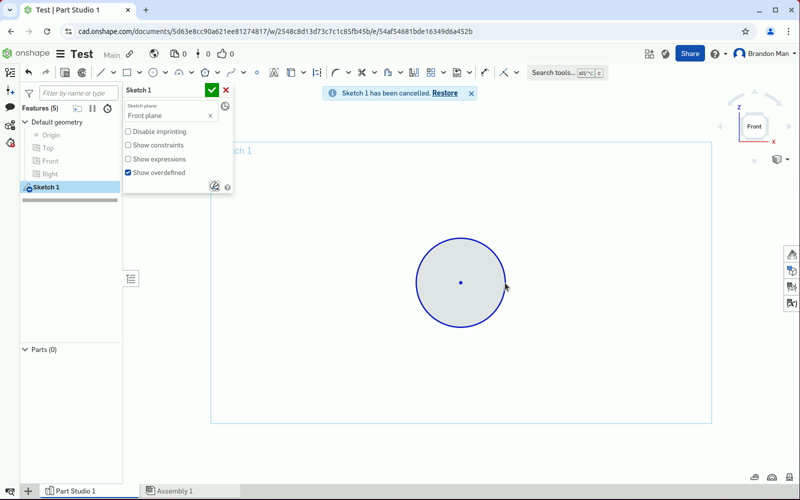
key_down(shift)
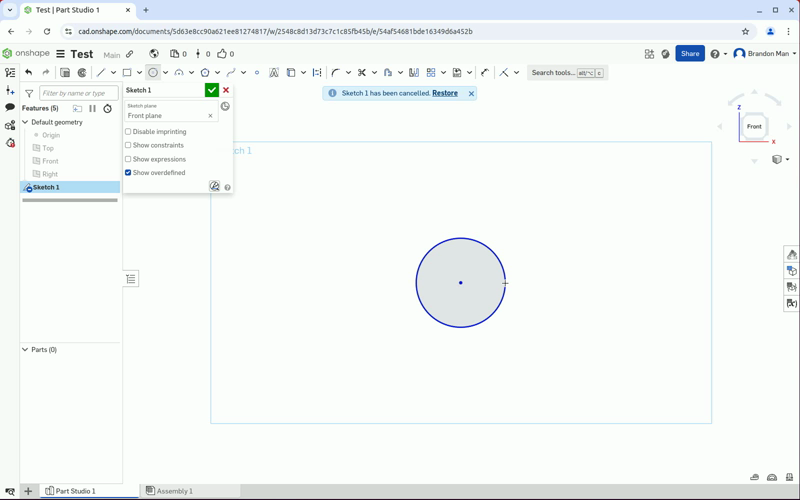
mouse_move(460, 282)
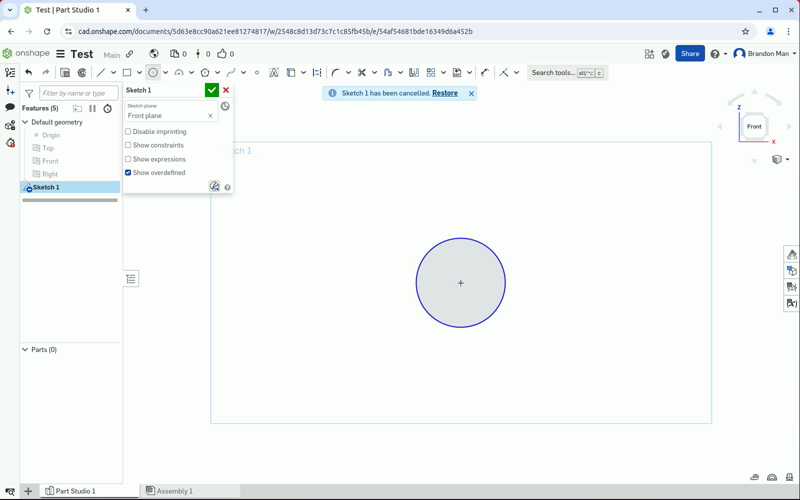
click(460, 282)
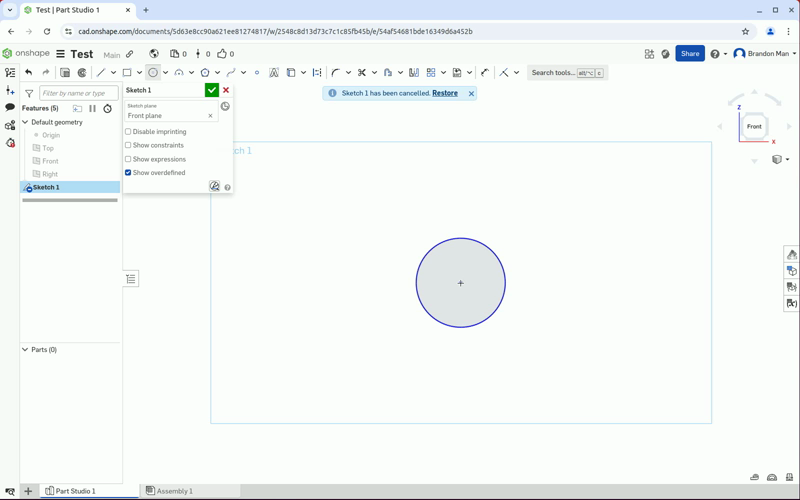
key_up(shift)
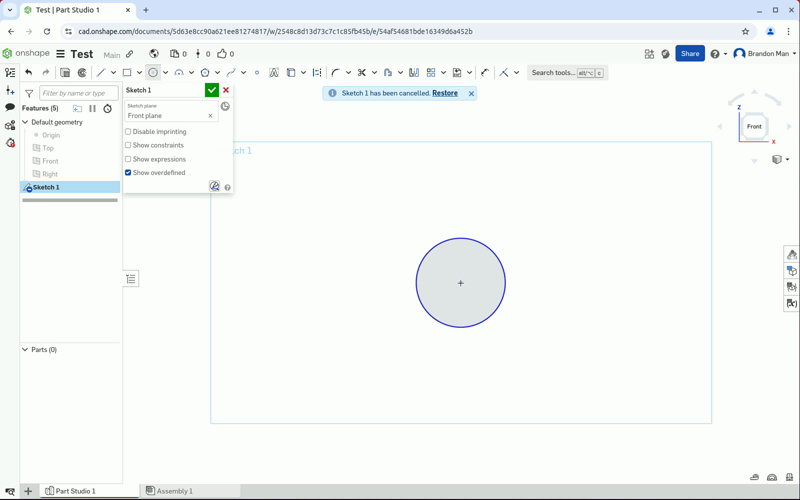
mouse_move(478, 282)
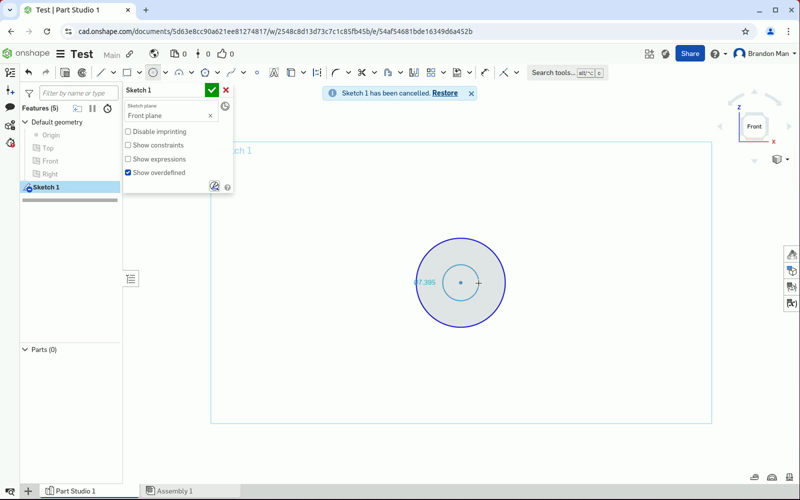
click(478, 282)
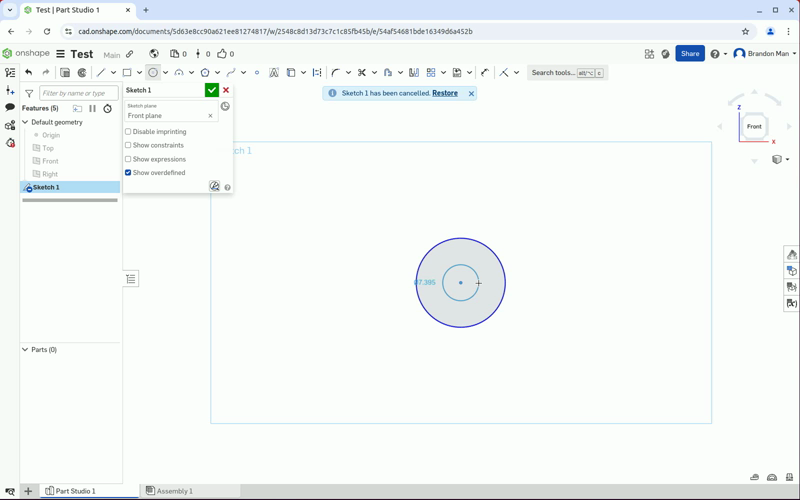
key(esc)
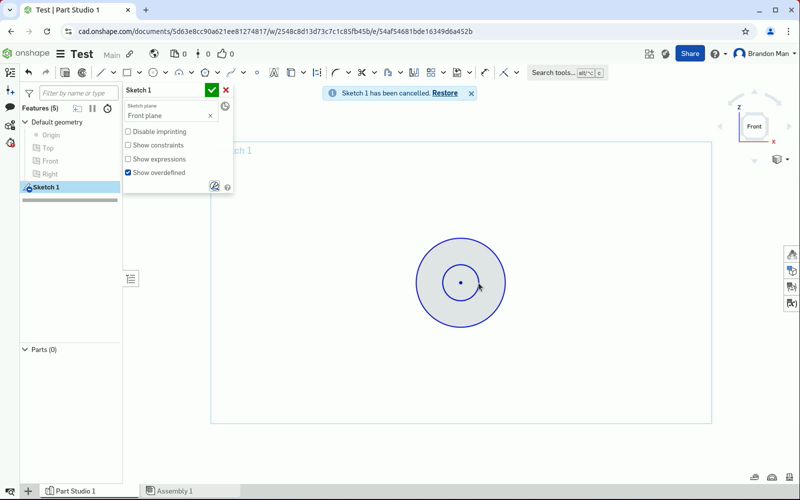
mouse_move(488, 308)
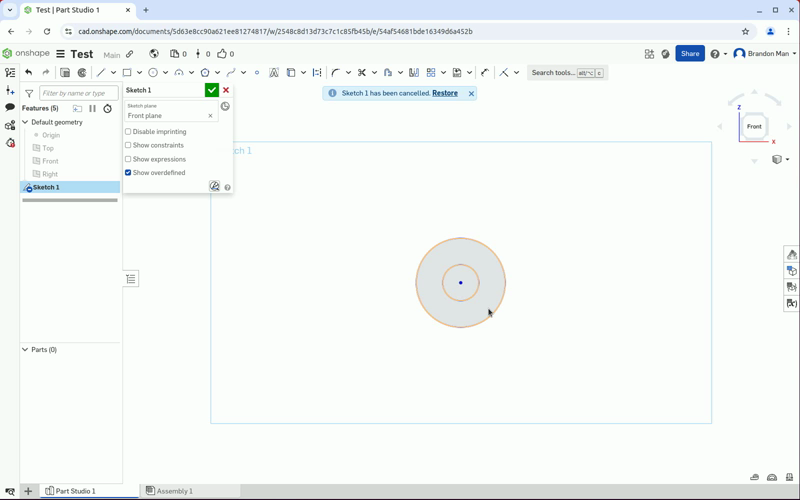
click(488, 308)
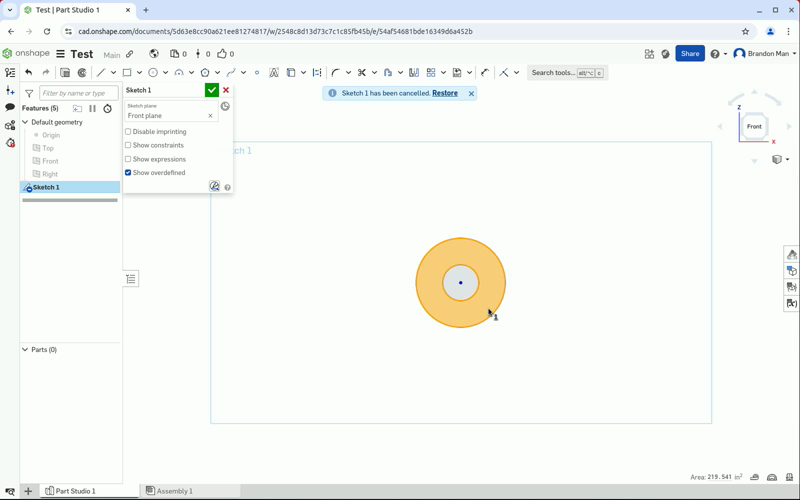
mouse_move(73, 352)
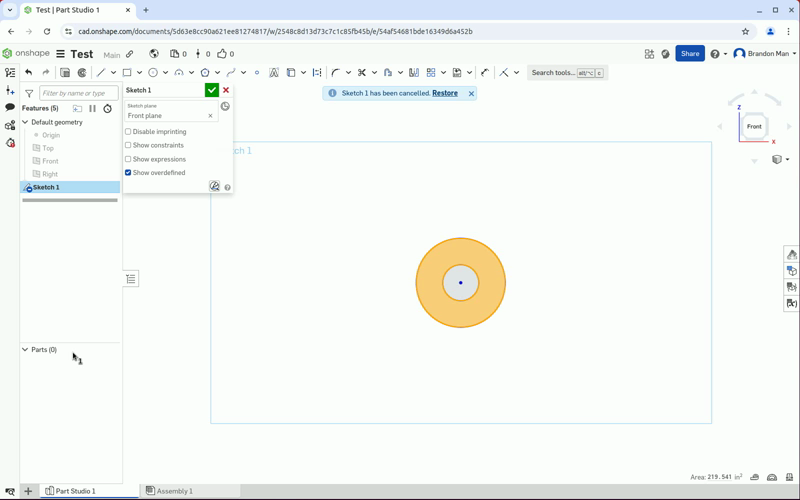
key(shift+y)
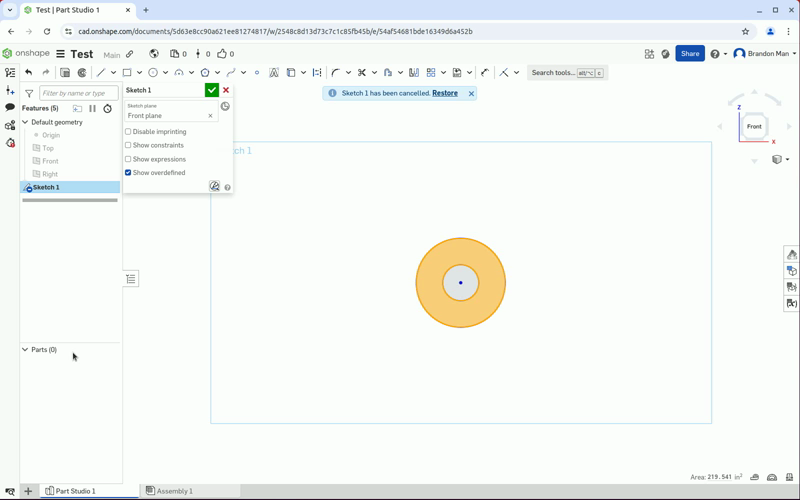
key(shift+e)
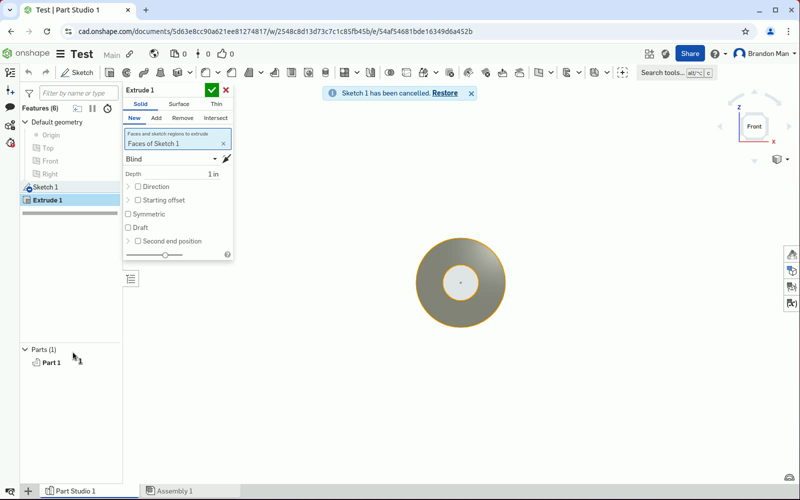
mouse_move(143, 106)
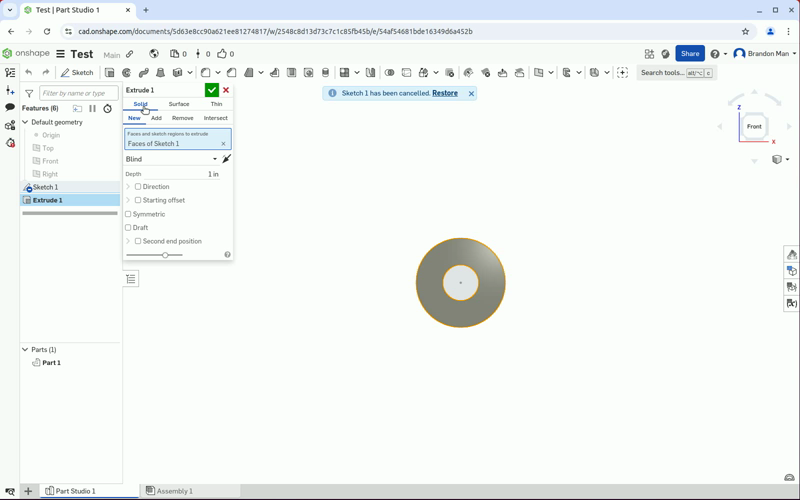
click(143, 106)
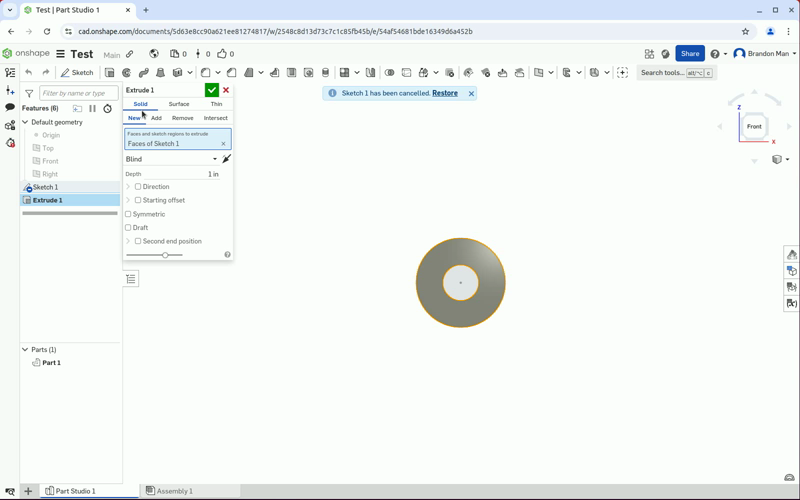
mouse_move(137, 120)
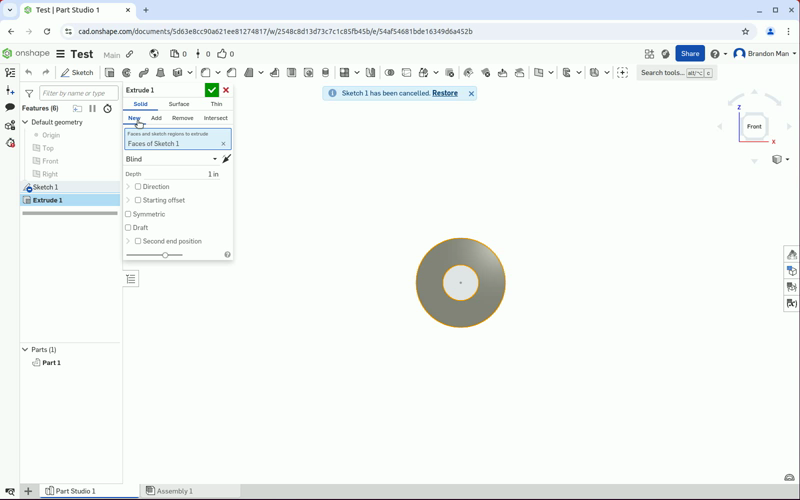
click(137, 120)
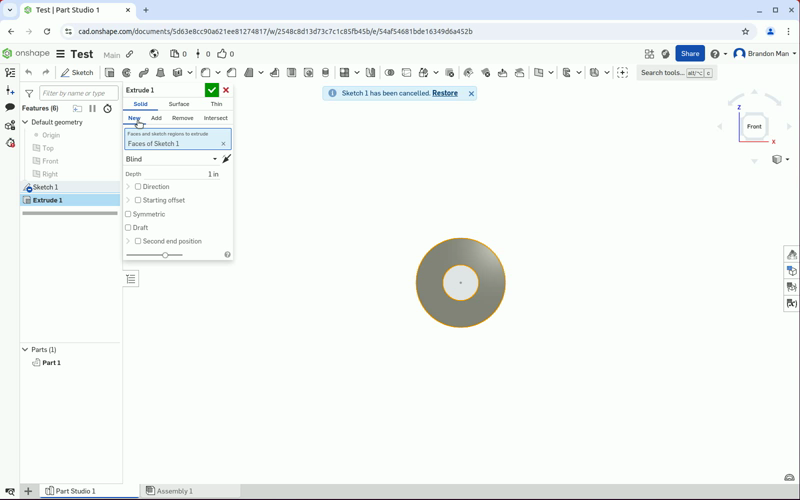
key(tab, 4)
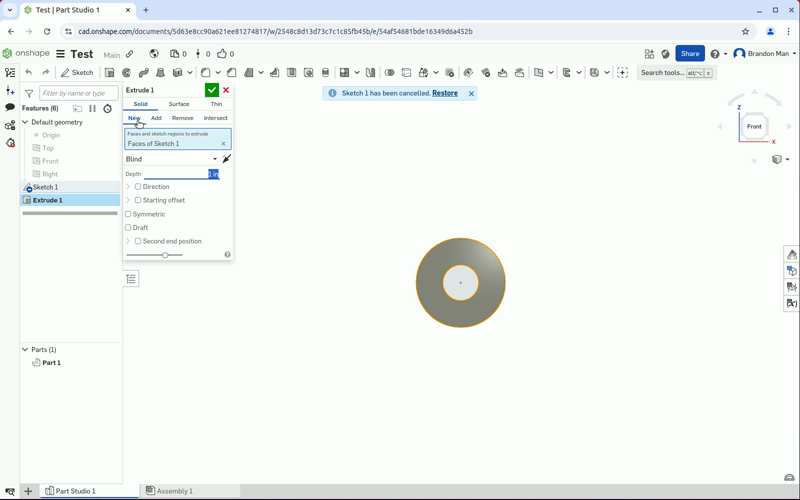
text(3.611)
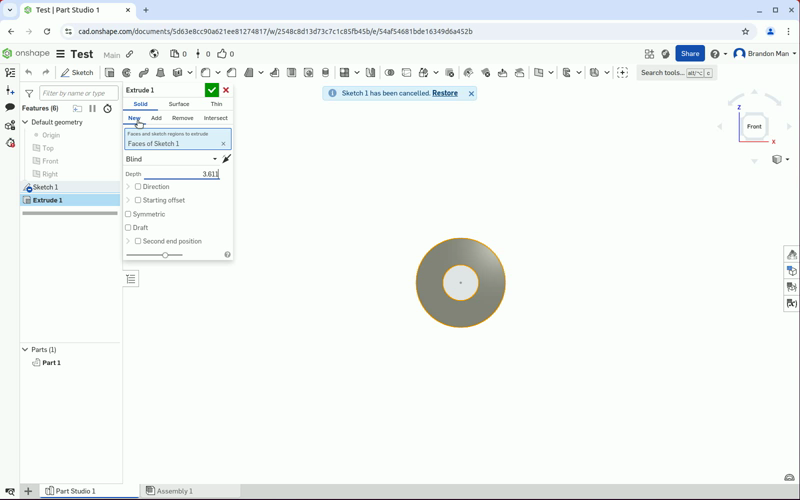
key(enter)
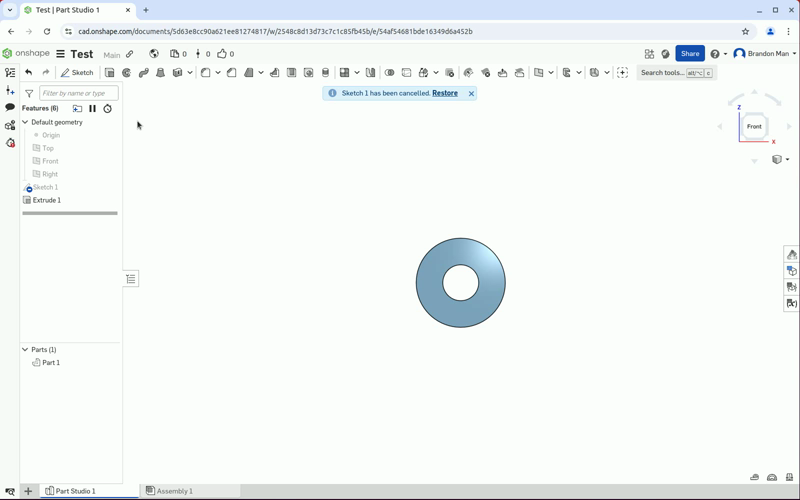
key(shift+h)
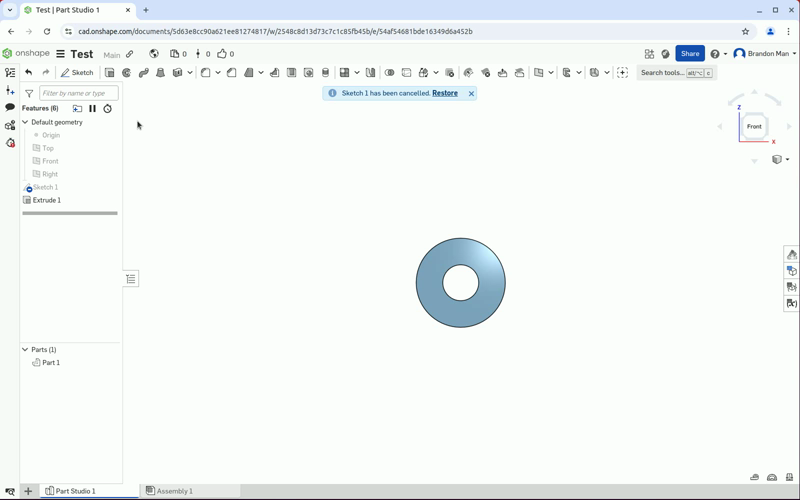
key(shift+h)
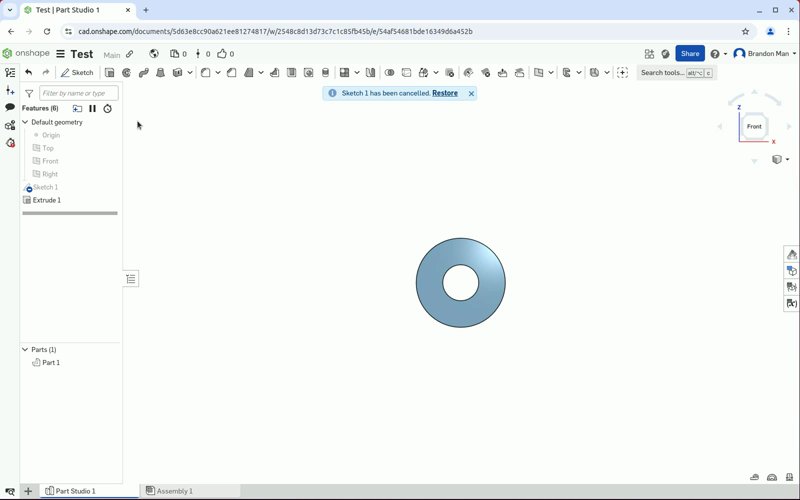
mouse_move(73, 189)
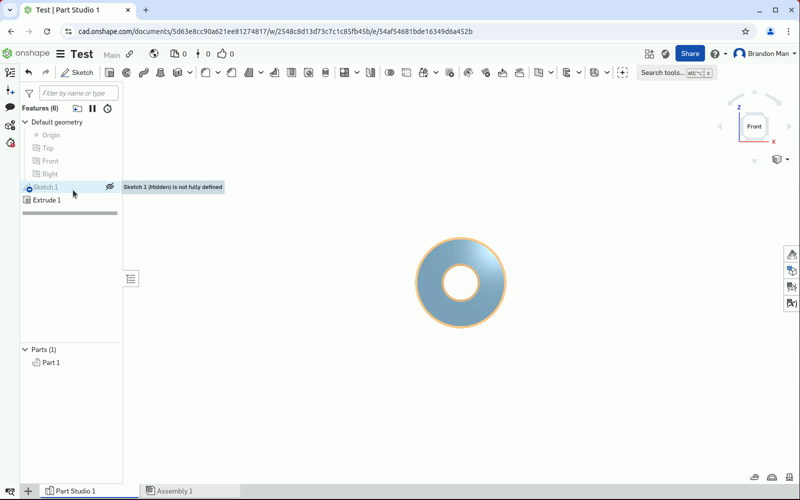
click(73, 189)
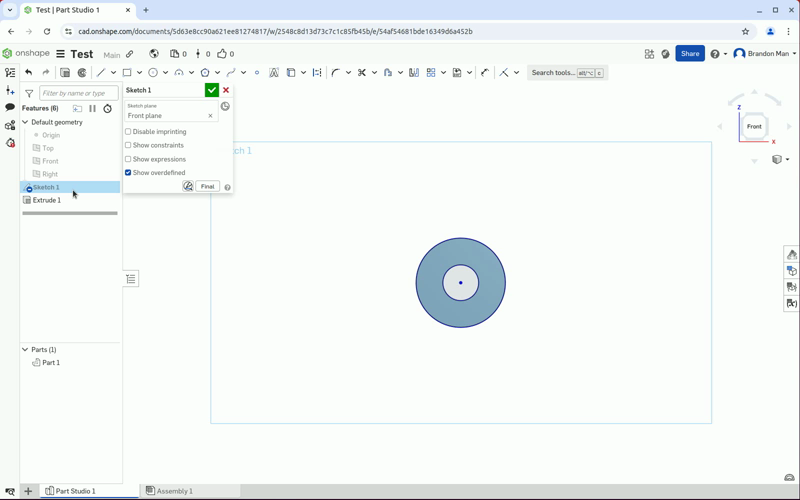
mouse_move(229, 92)
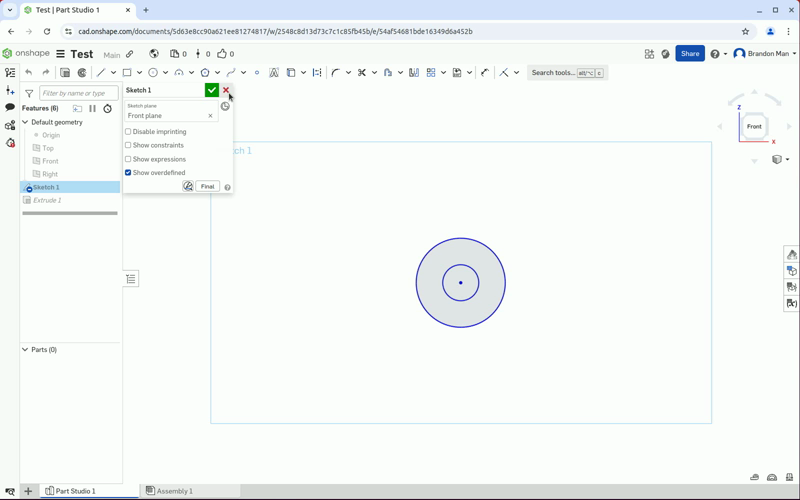
click(229, 92)
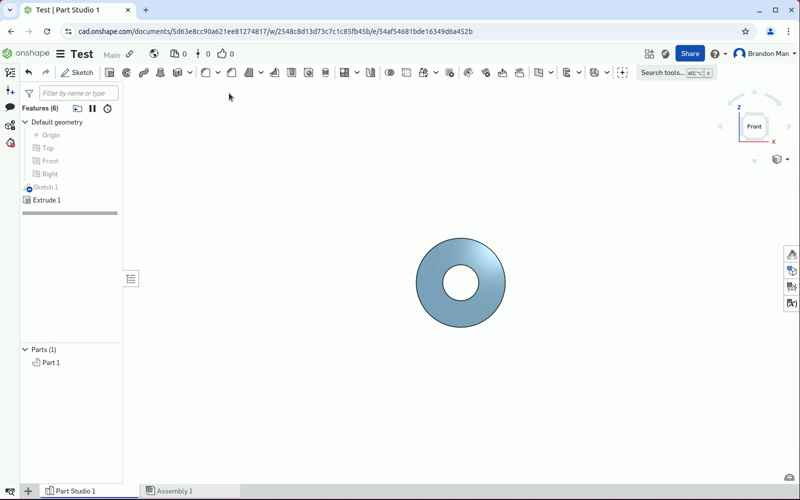
mouse_move(541, 75)
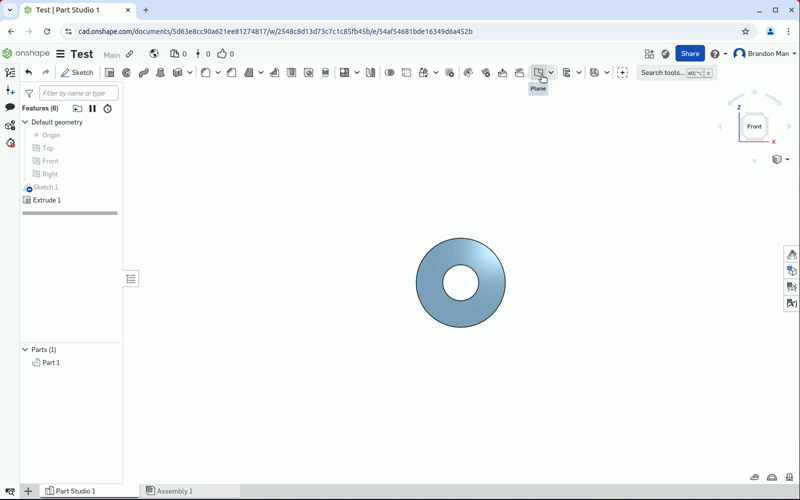
click(541, 75)
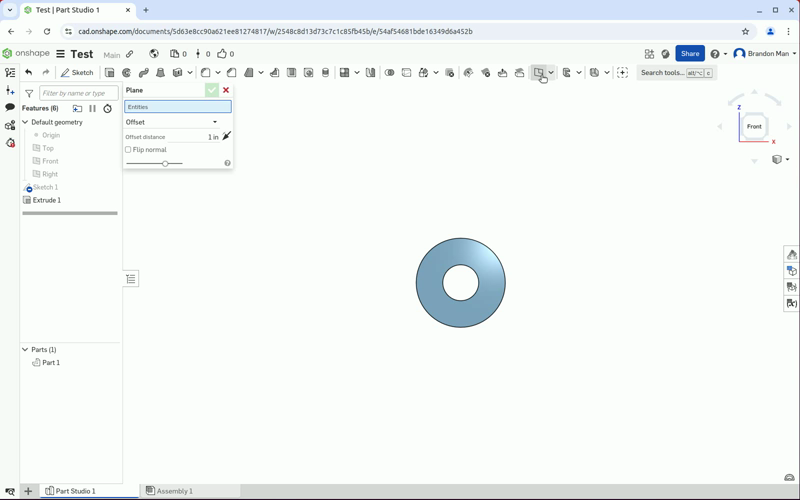
mouse_move(73, 163)
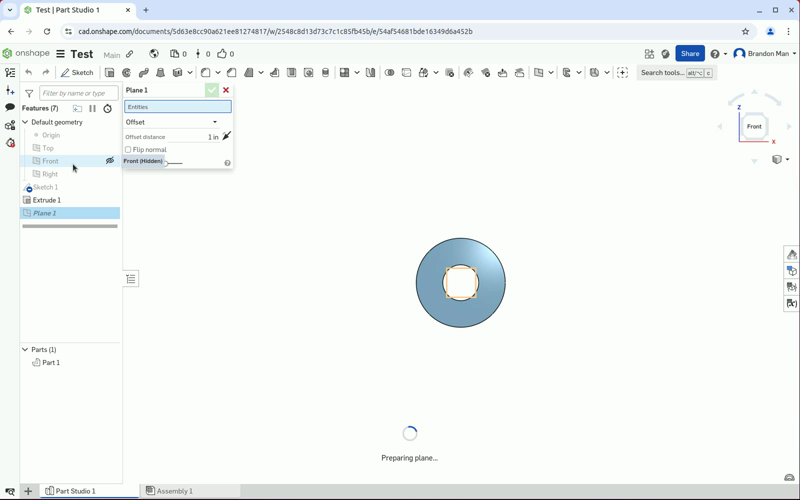
click(73, 163)
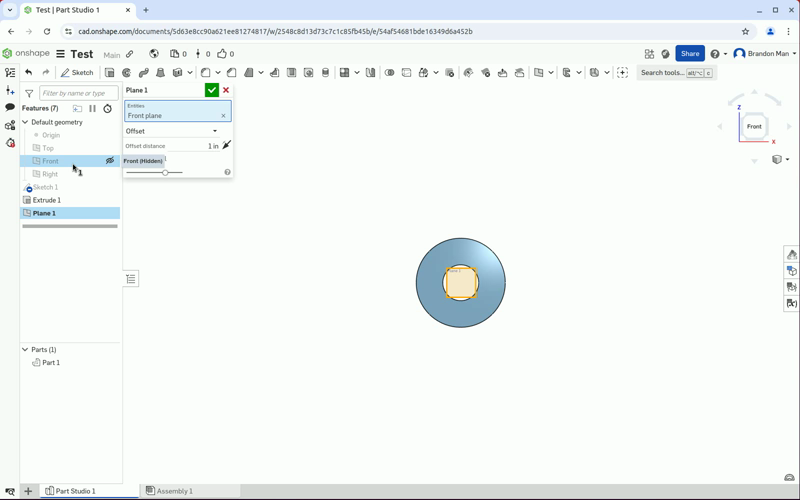
key(tab, 2)
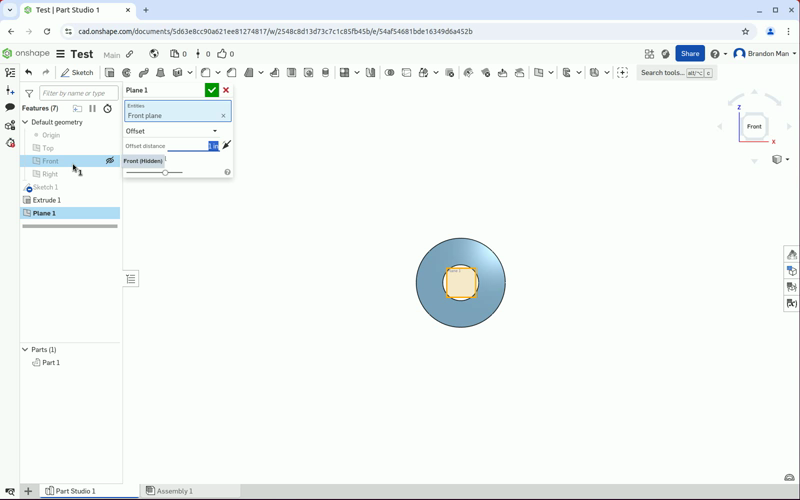
text(3.605)
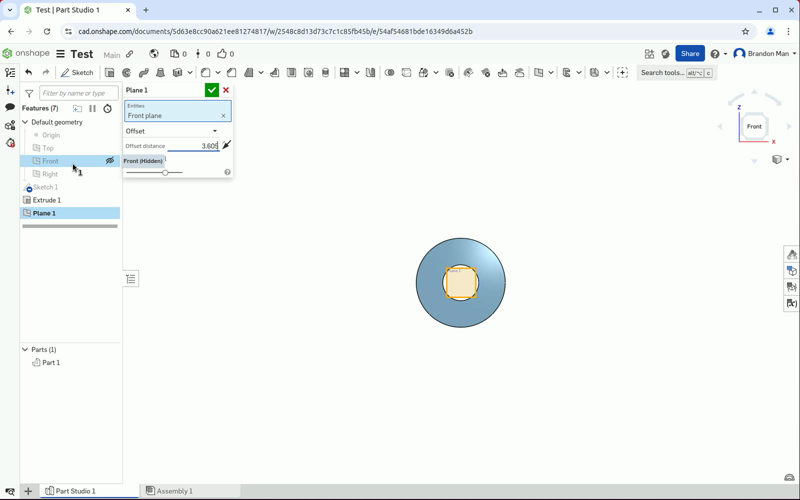
key(enter, 2)
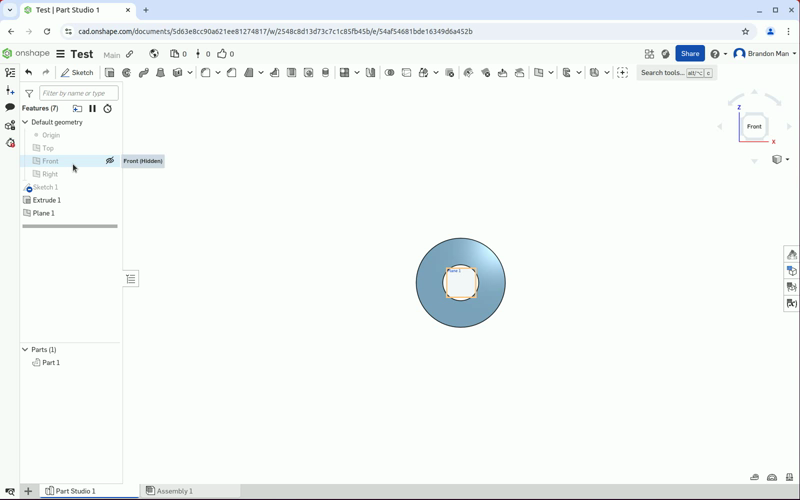
key(shift+s)
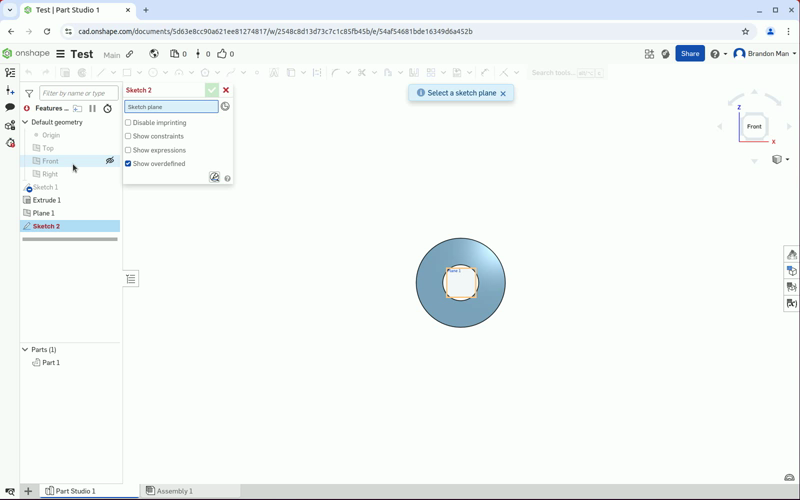
mouse_move(73, 215)
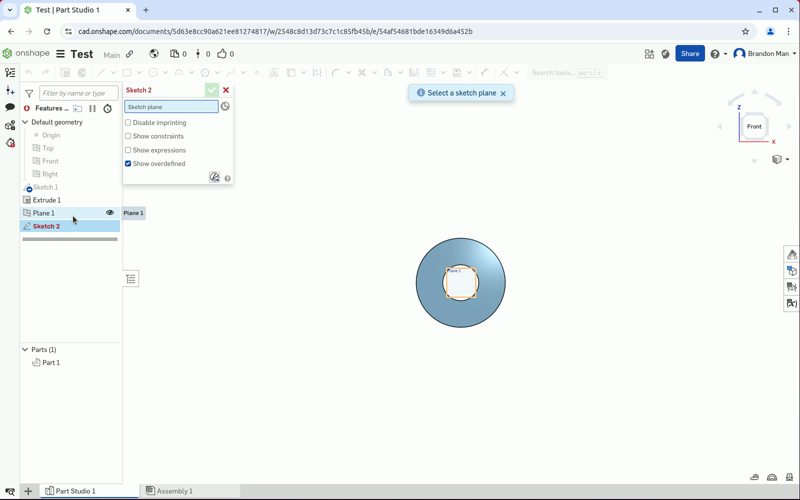
click(73, 215)
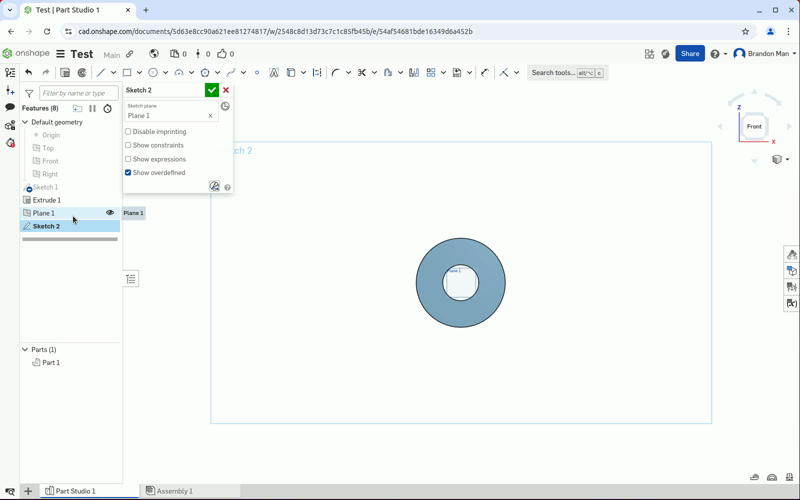
mouse_move(73, 352)
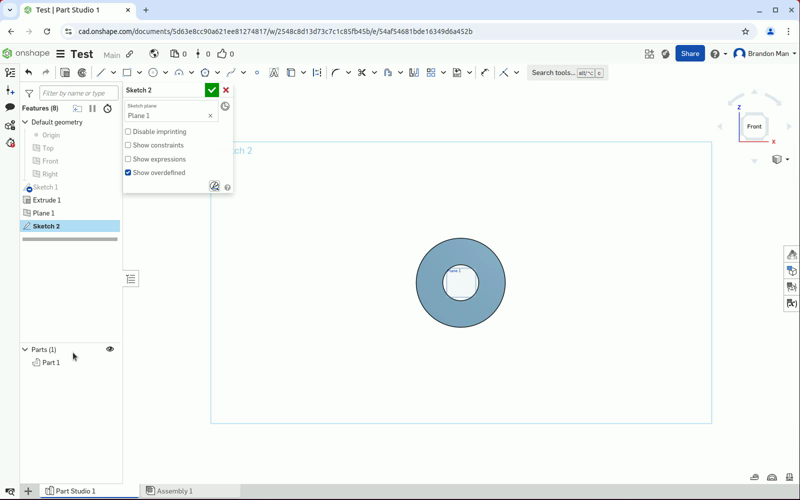
key(y)
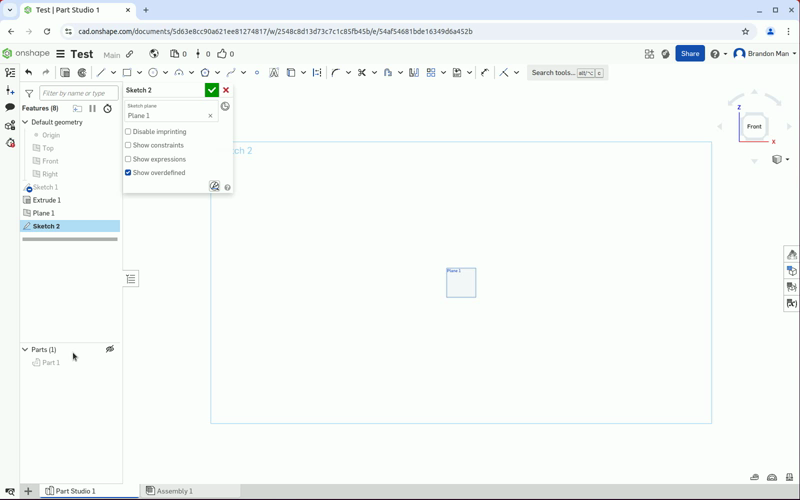
key(c)
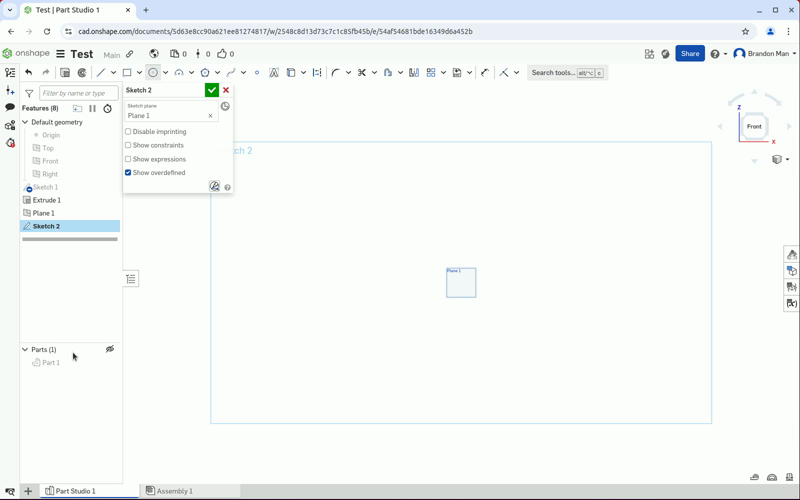
key_down(shift)
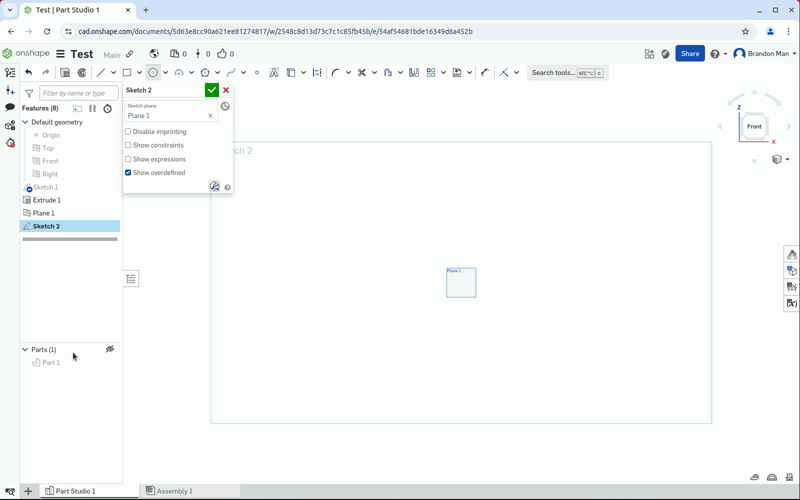
mouse_move(460, 282)
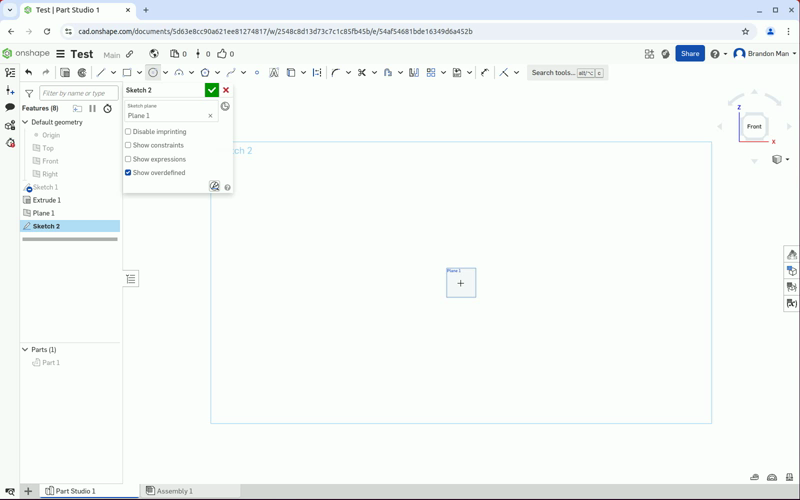
click(460, 282)
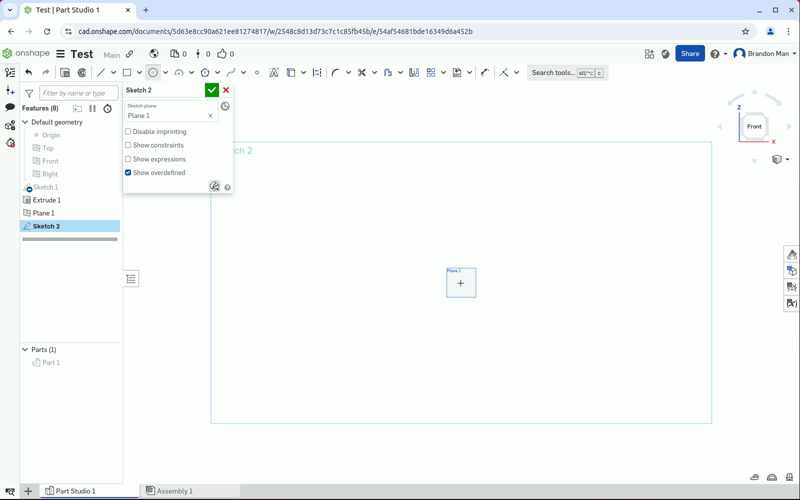
key_up(shift)
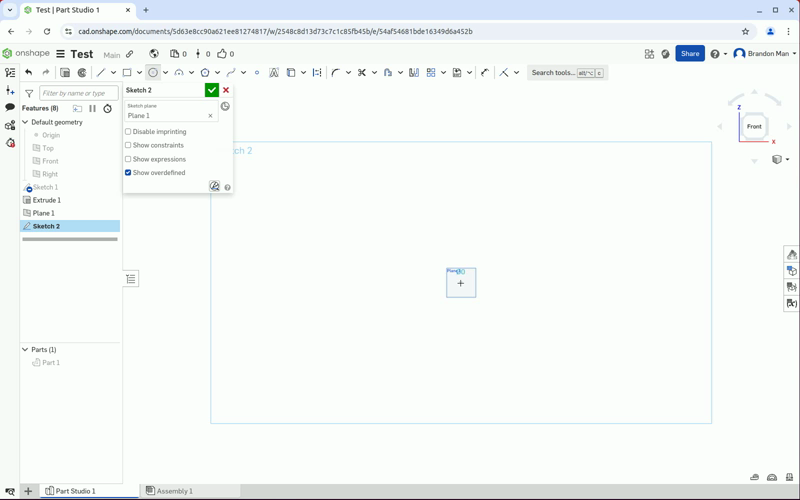
mouse_move(492, 282)
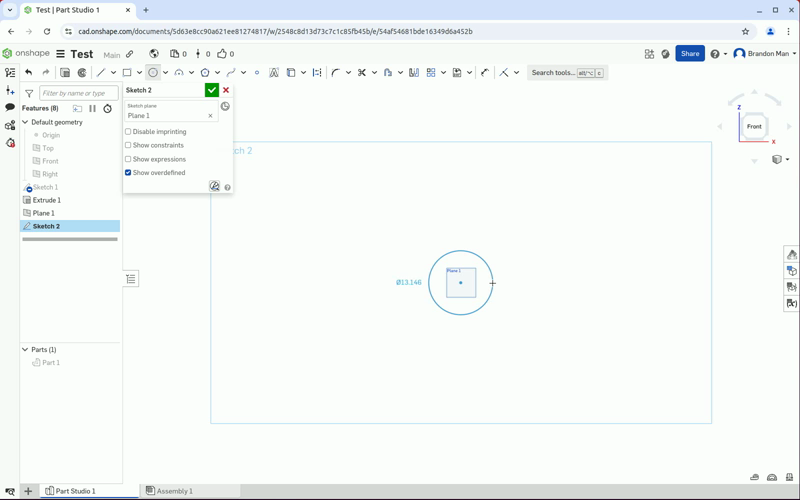
click(492, 282)
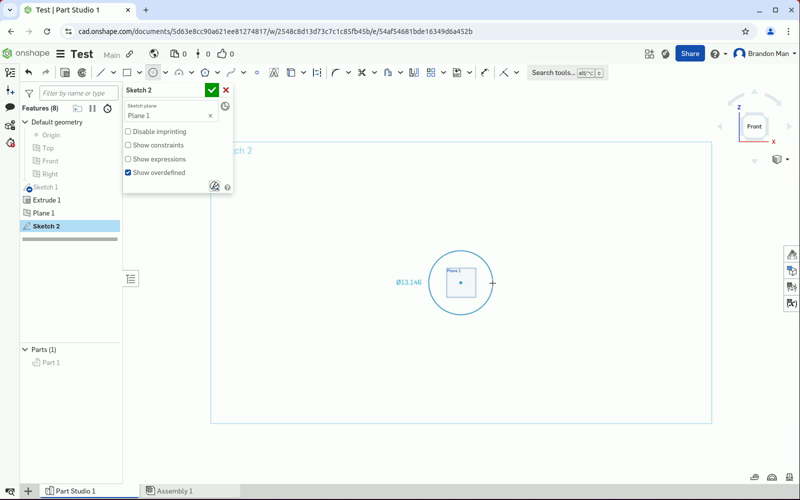
key(esc)
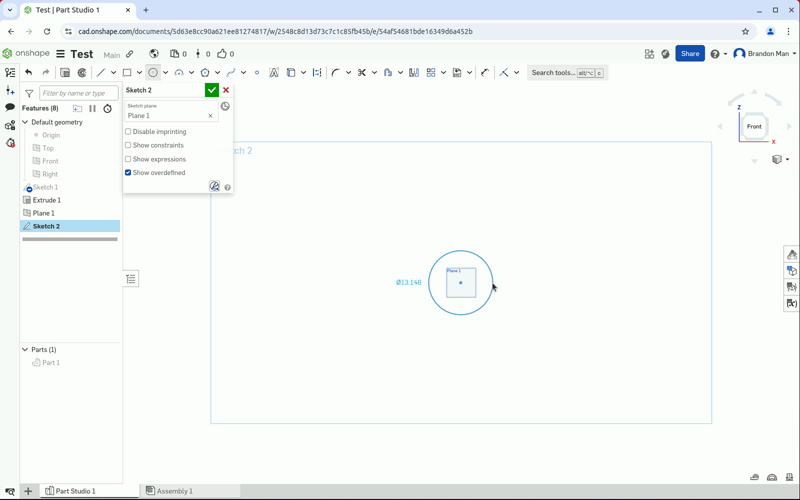
key(c)
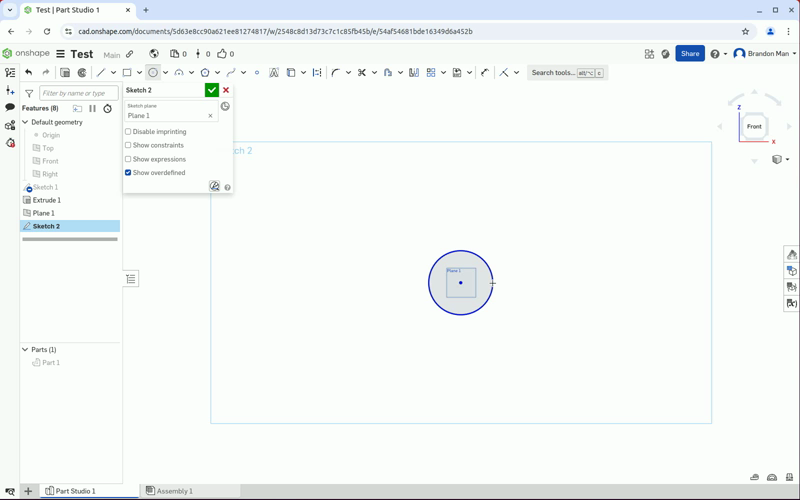
key_down(shift)
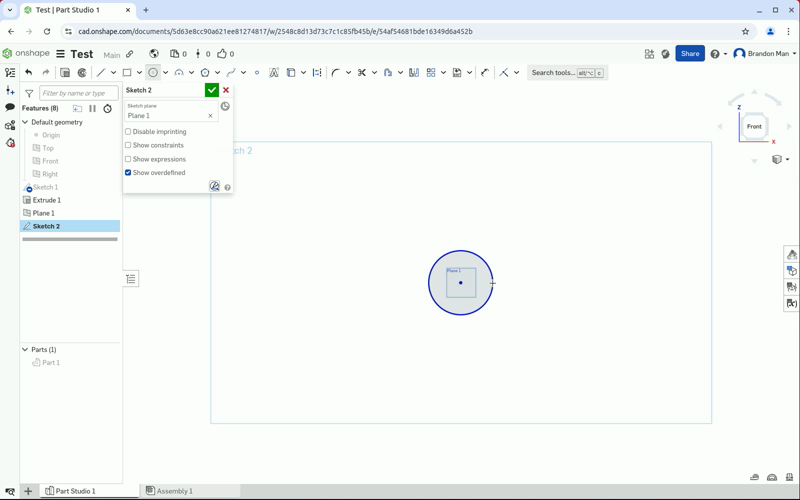
mouse_move(460, 282)
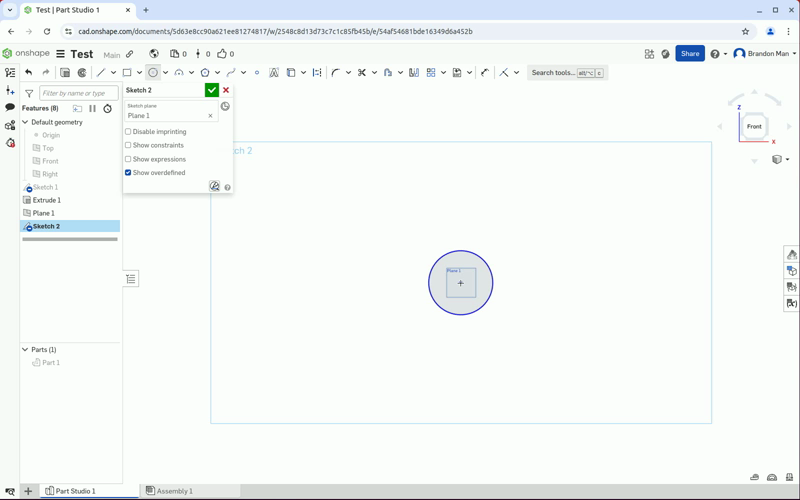
click(460, 282)
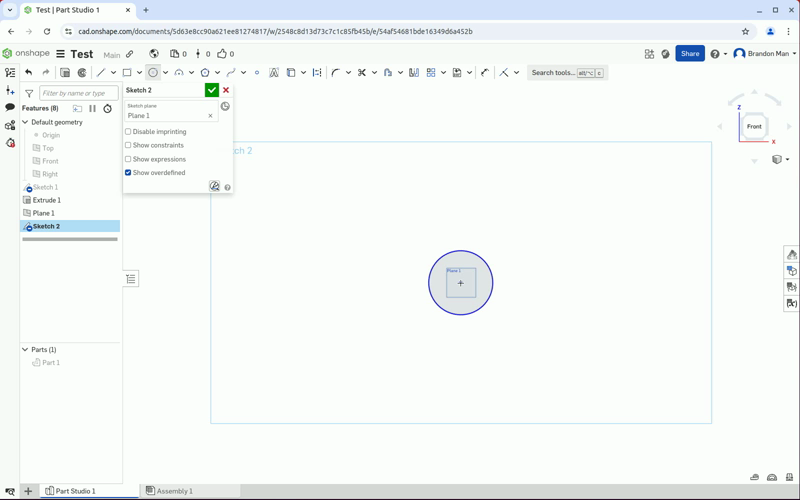
key_up(shift)
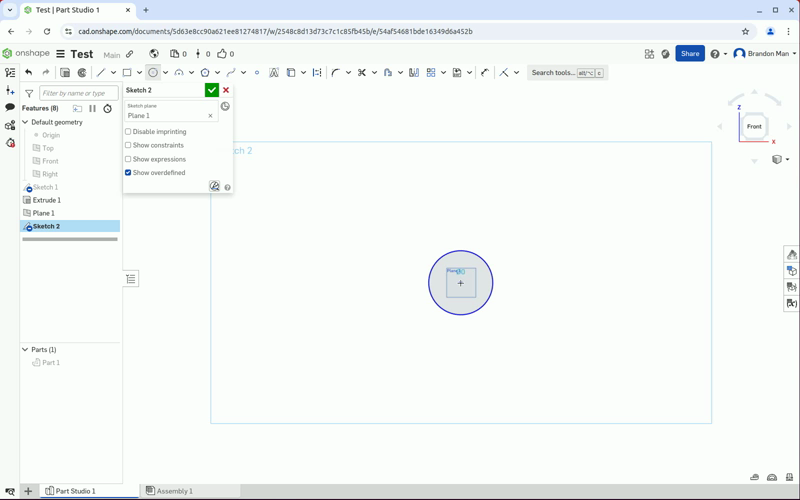
mouse_move(478, 282)
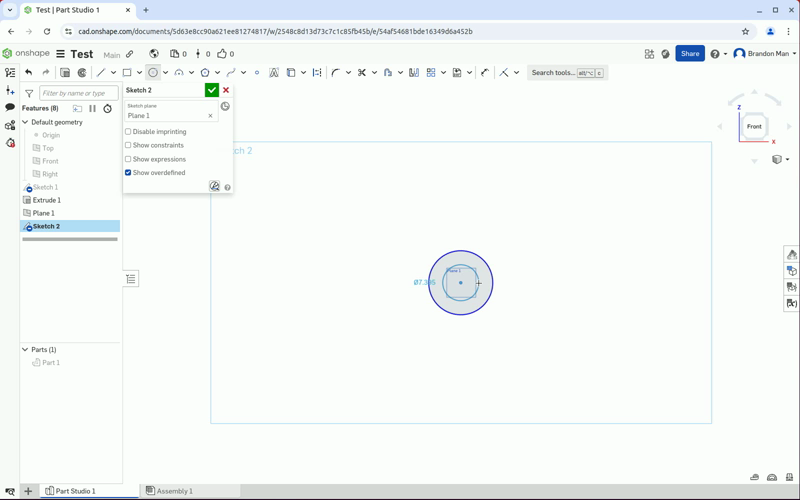
click(478, 282)
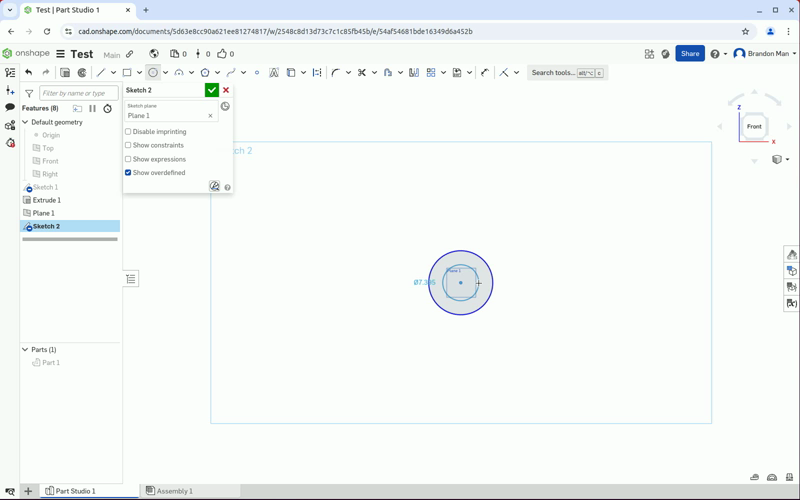
key(esc)
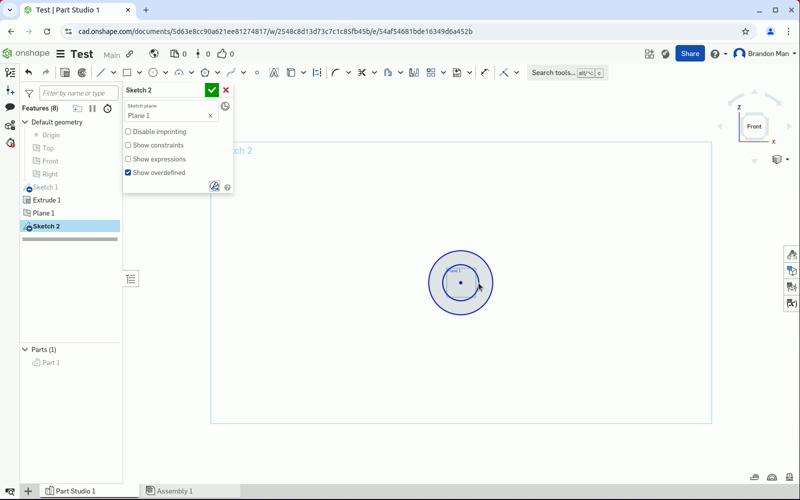
mouse_move(488, 280)
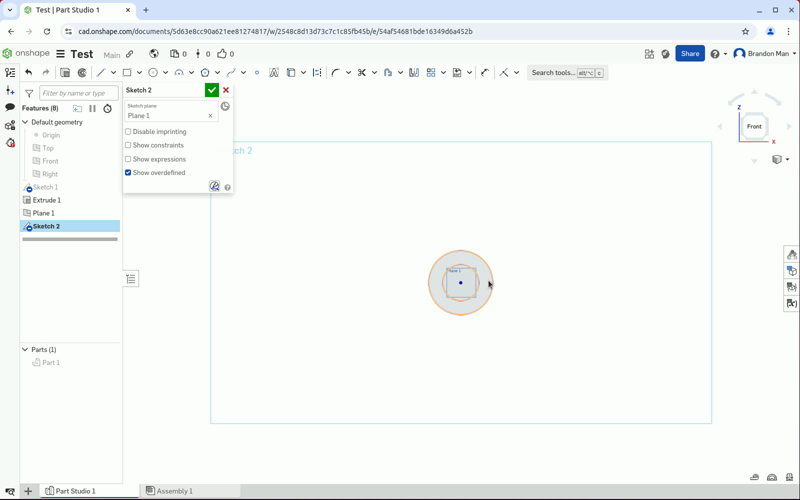
click(488, 280)
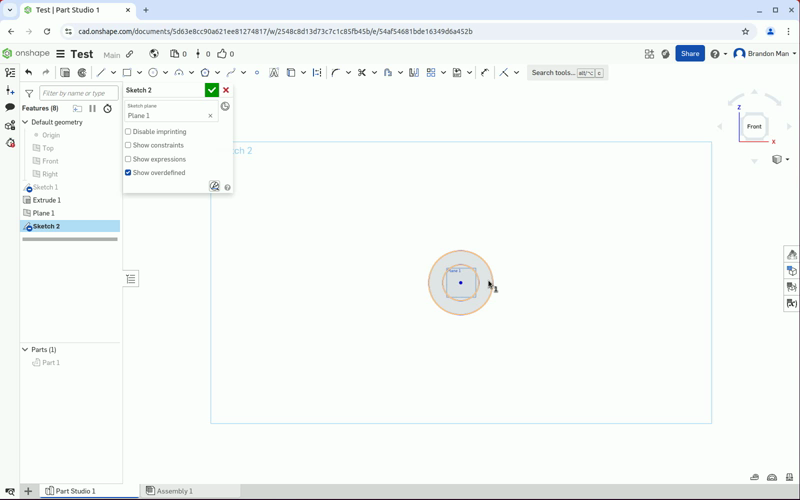
mouse_move(73, 352)
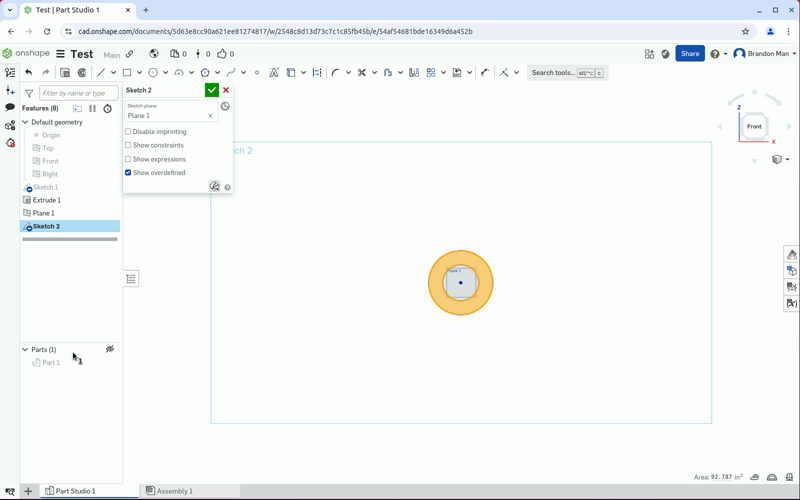
key(shift+y)
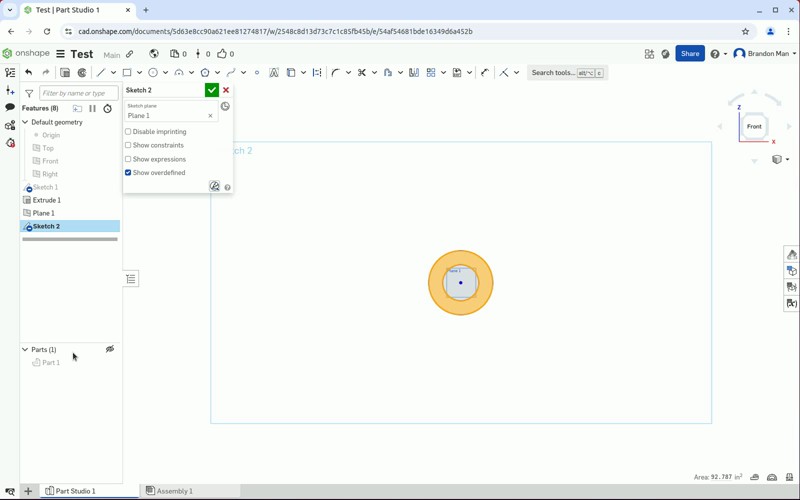
key(shift+e)
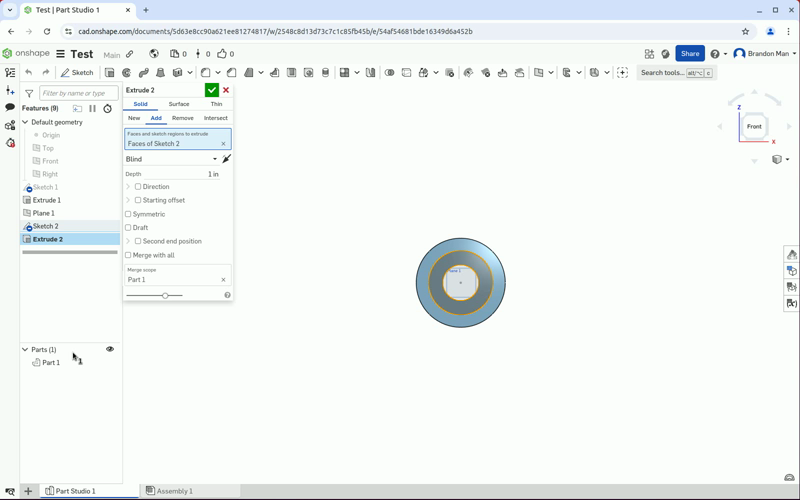
mouse_move(143, 106)
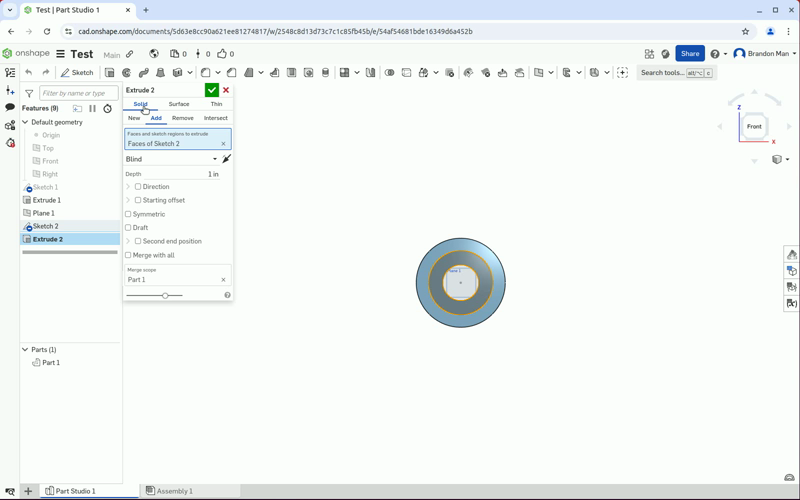
click(143, 106)
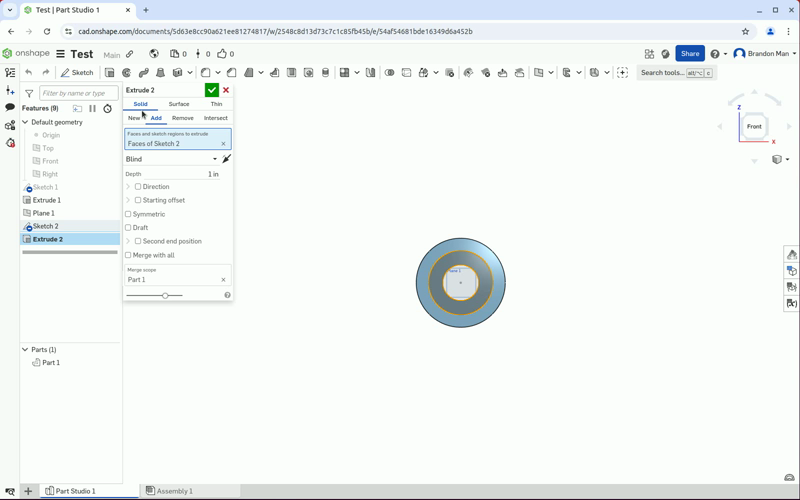
mouse_move(137, 120)
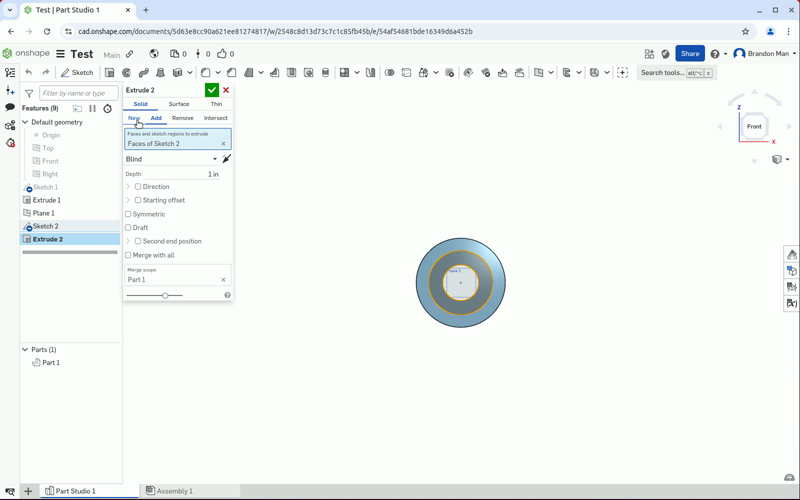
click(137, 120)
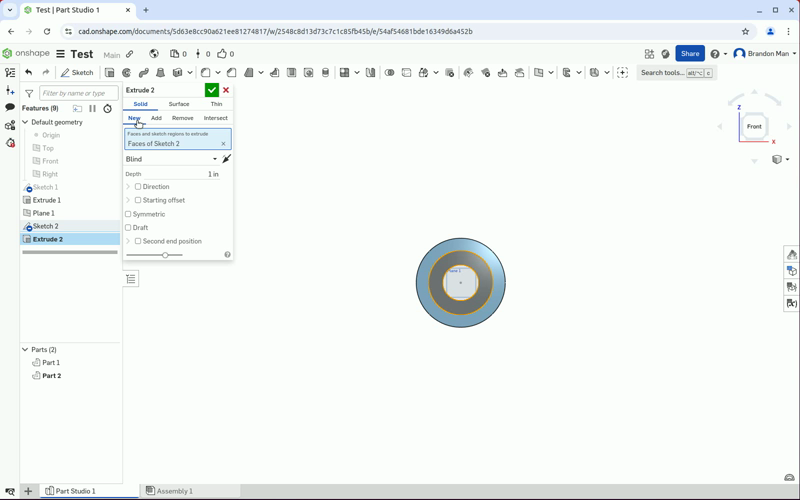
key(tab, 4)
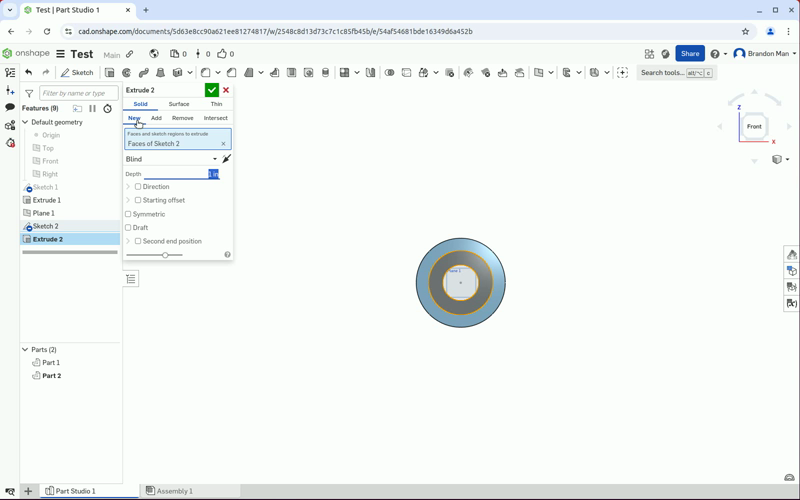
text(1.204)
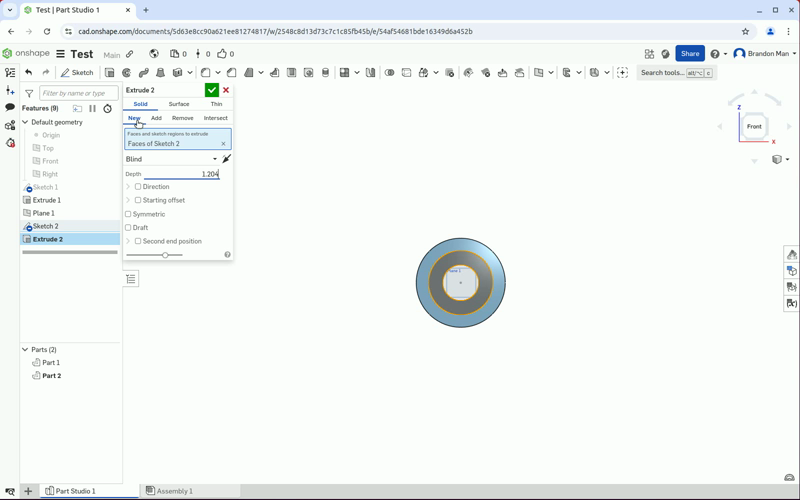
key(enter)
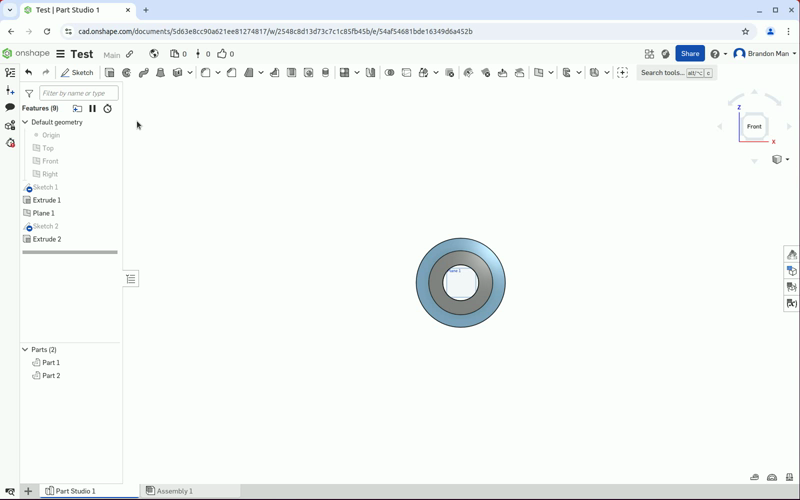
key(shift+h)
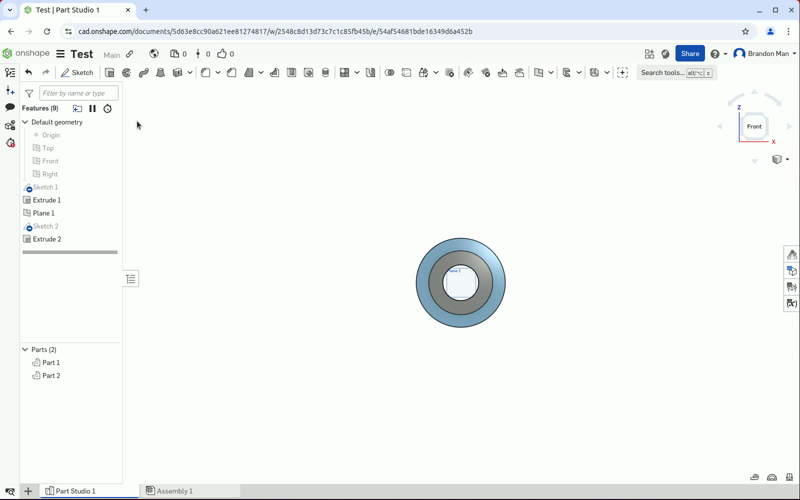
key(shift+h)
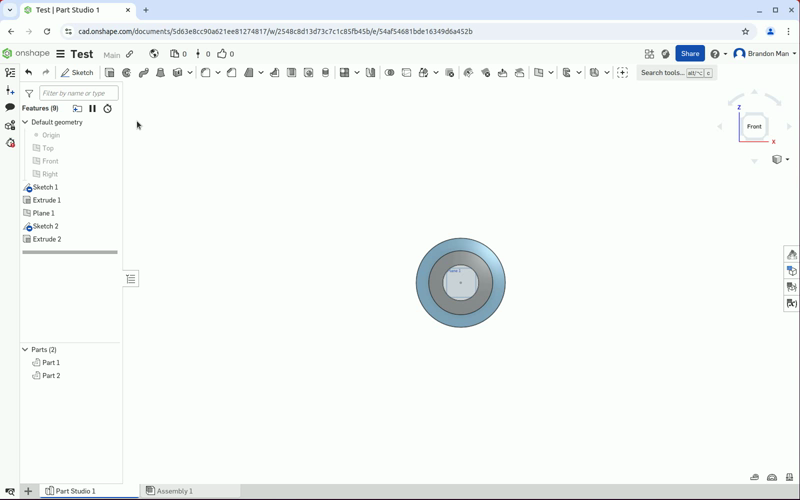
key(shift+7)
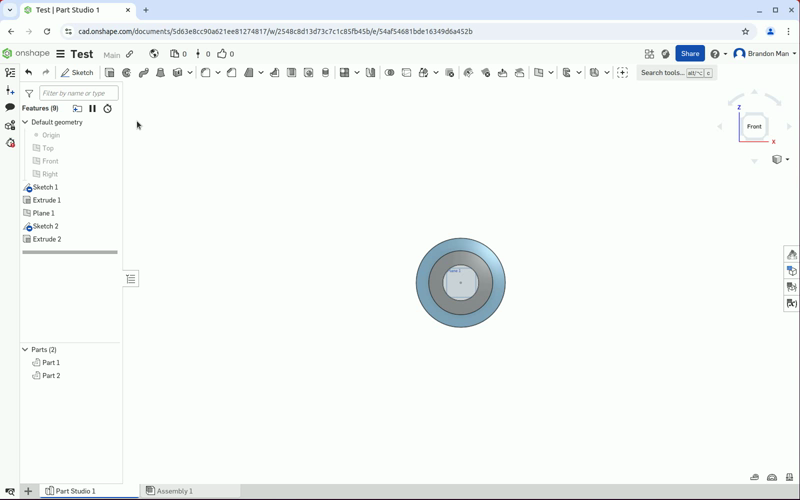
key(left, 2)
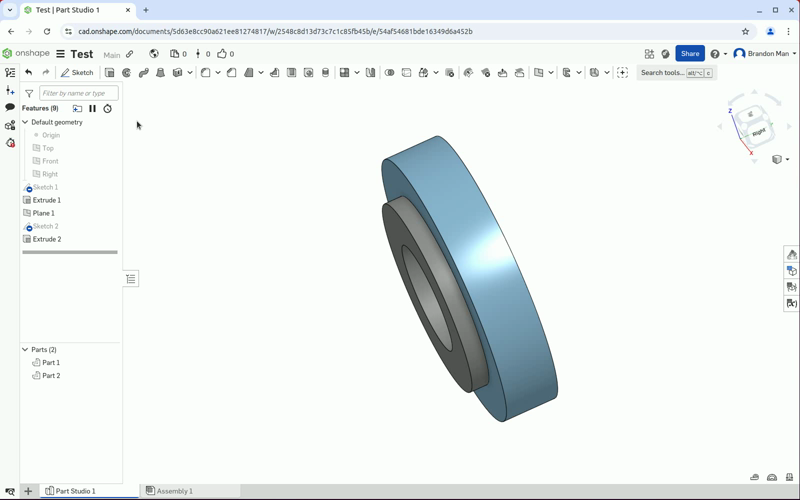
key(down, 2)
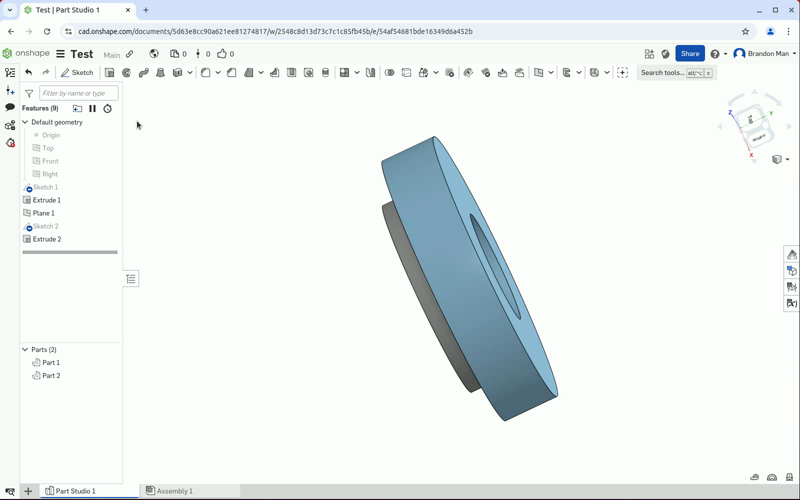
key(up, 2)
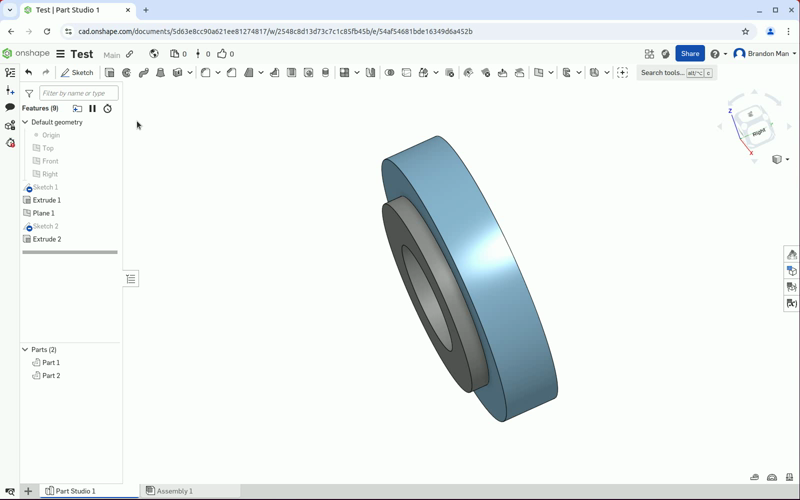
key(right, 2)
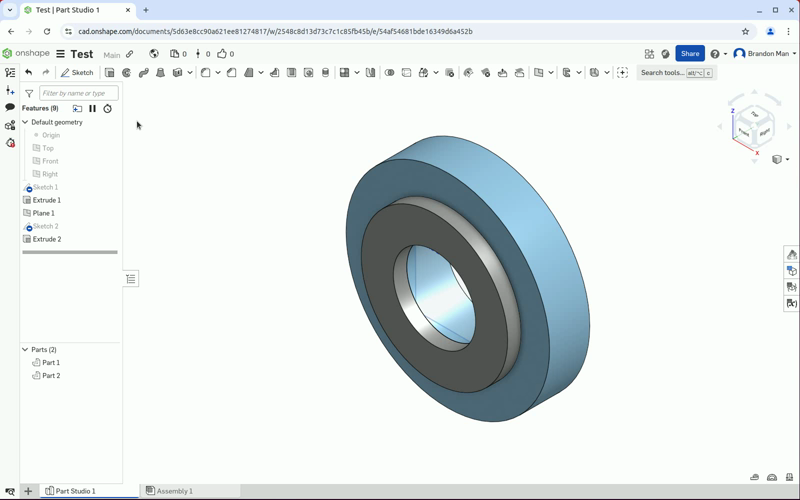
mouse_move(73, 189)
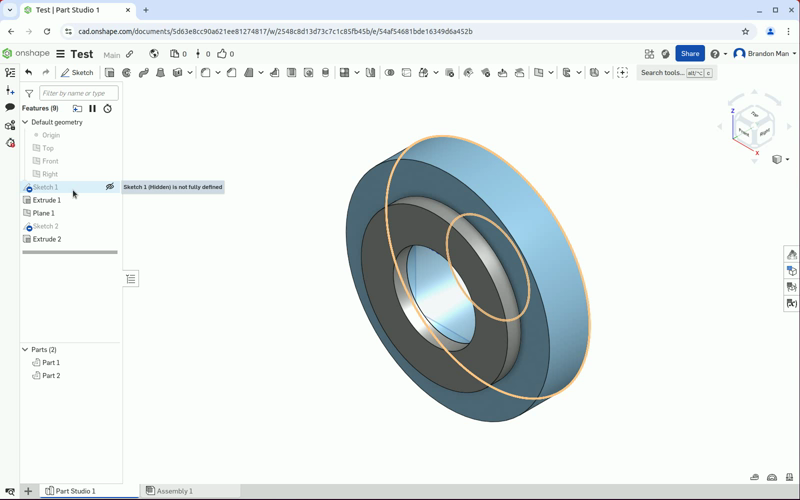
click(73, 189)